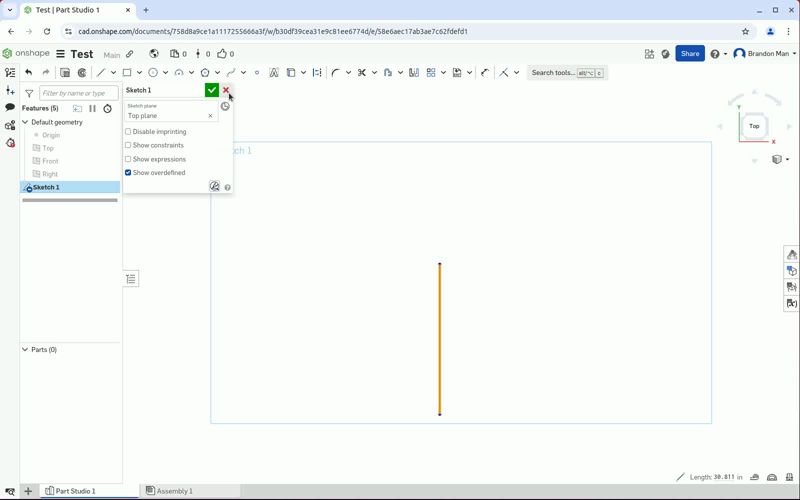
key(shift+h)
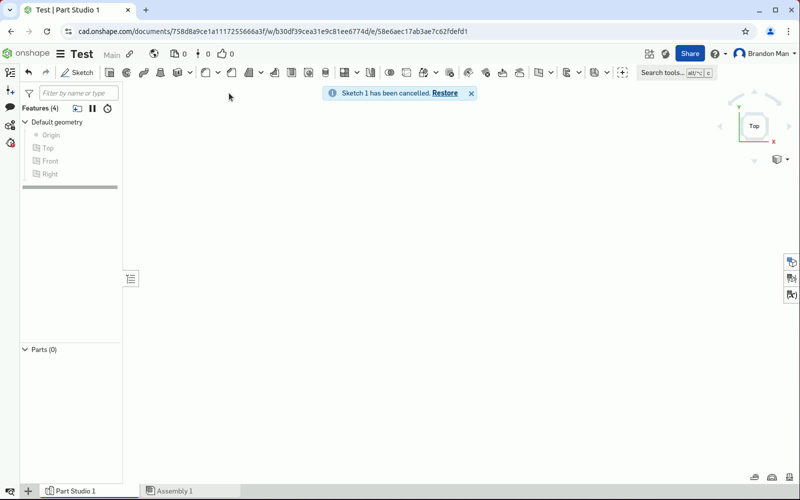
mouse_move(73, 352)
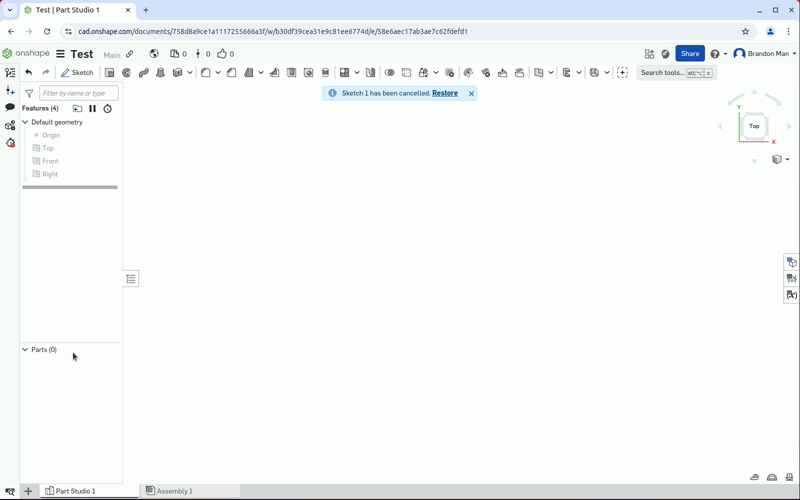
key(y)
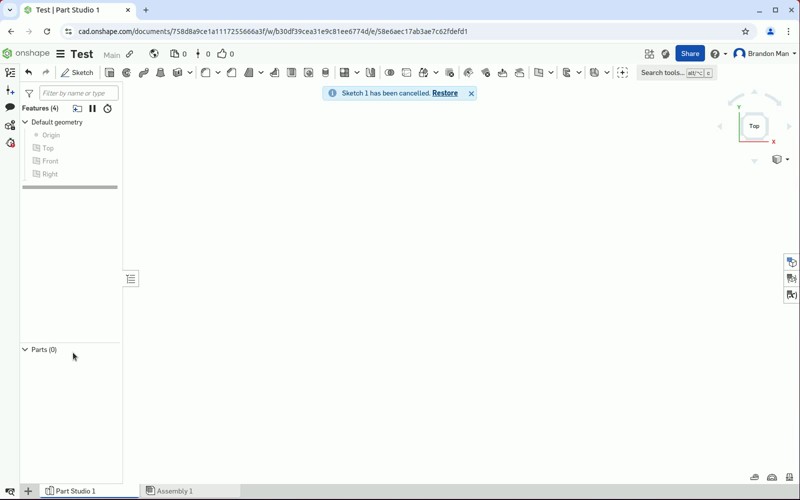
key(shift+p)
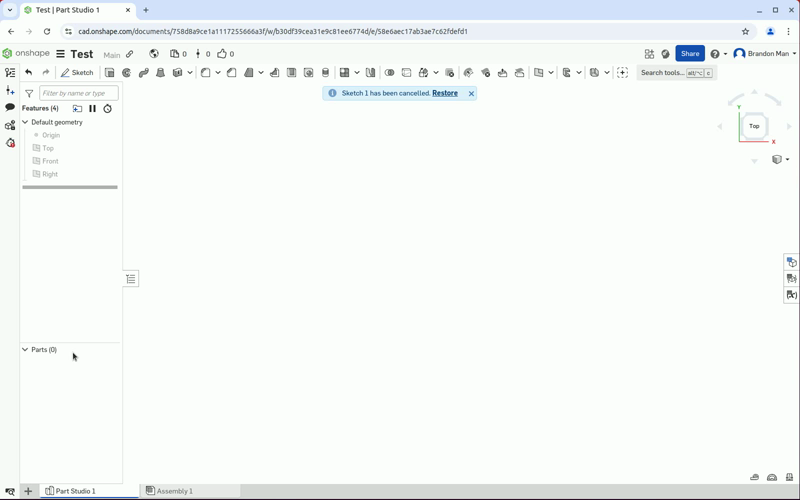
key(space)
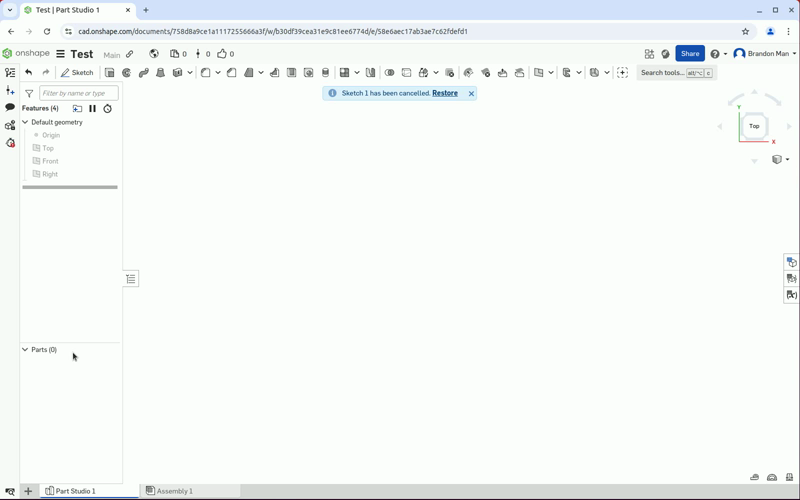
key_down(shift)
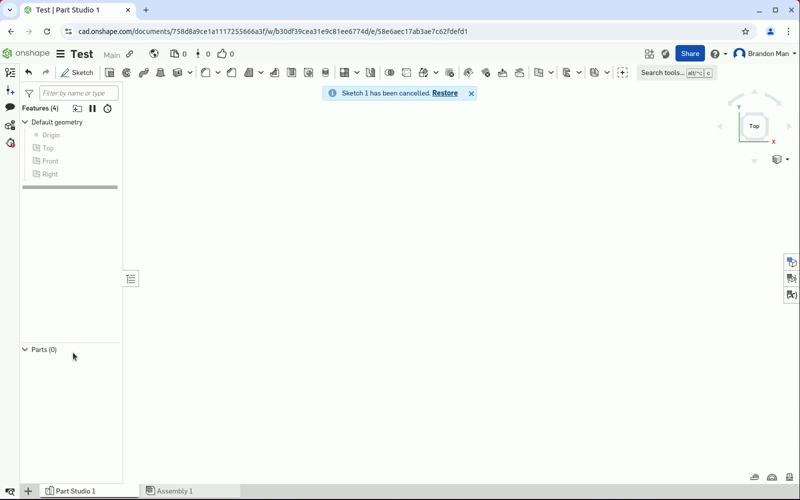
key(up)
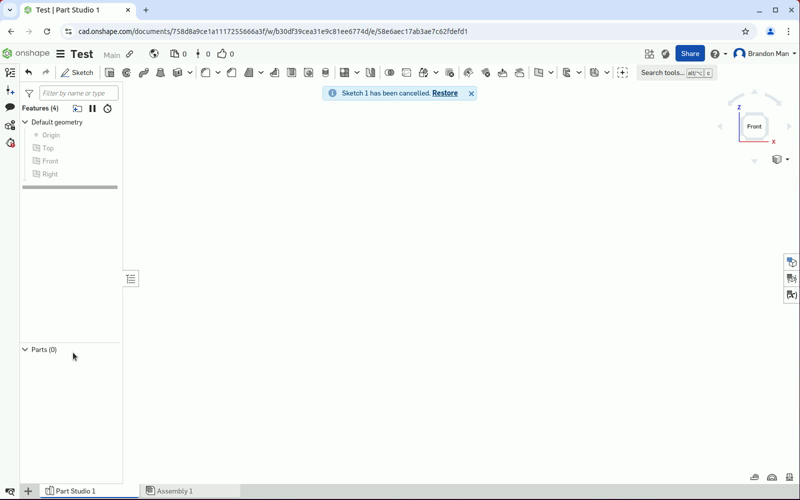
key_up(shift)
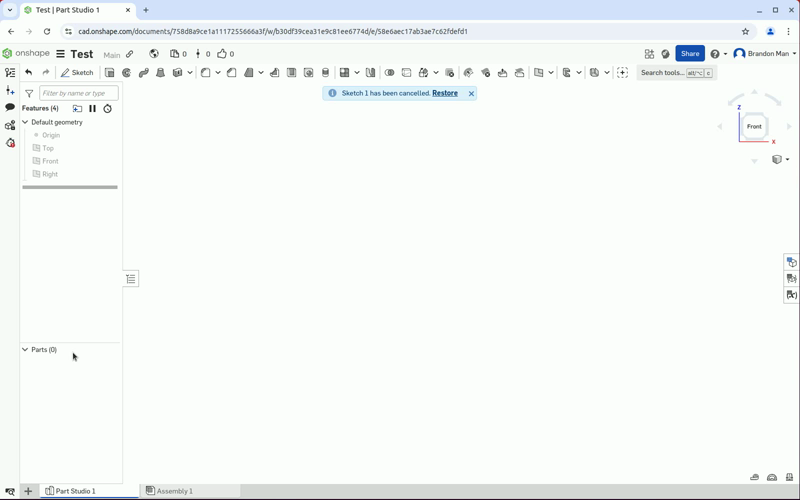
mouse_move(73, 352)
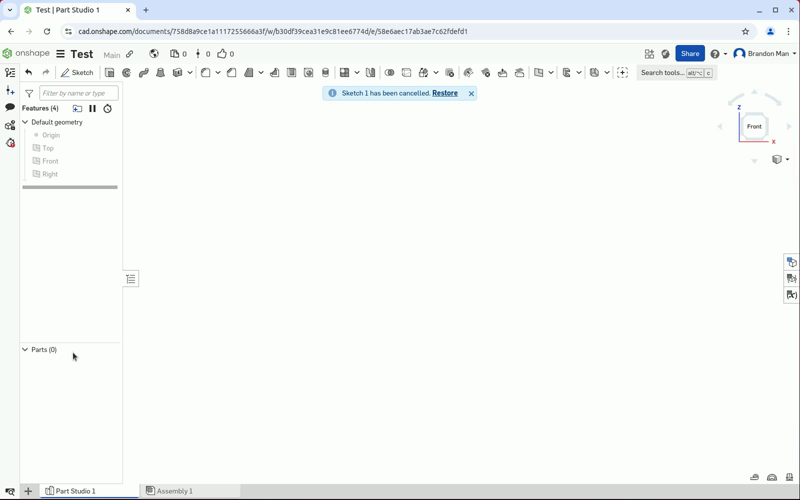
key(shift+y)
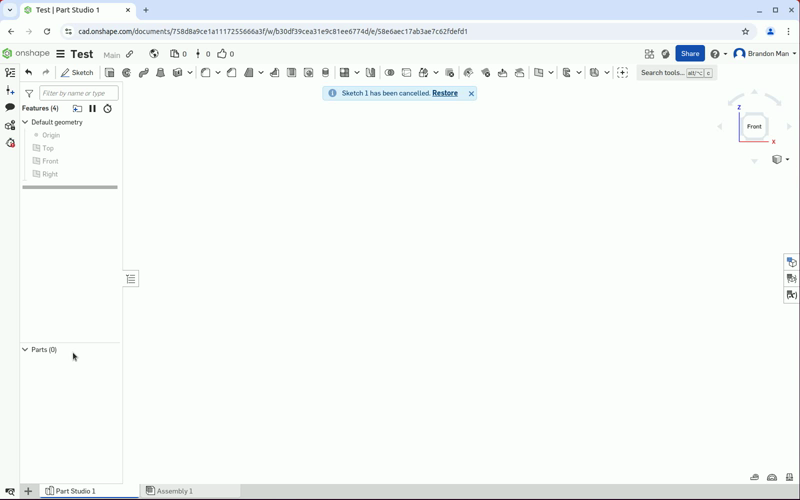
key(shift+s)
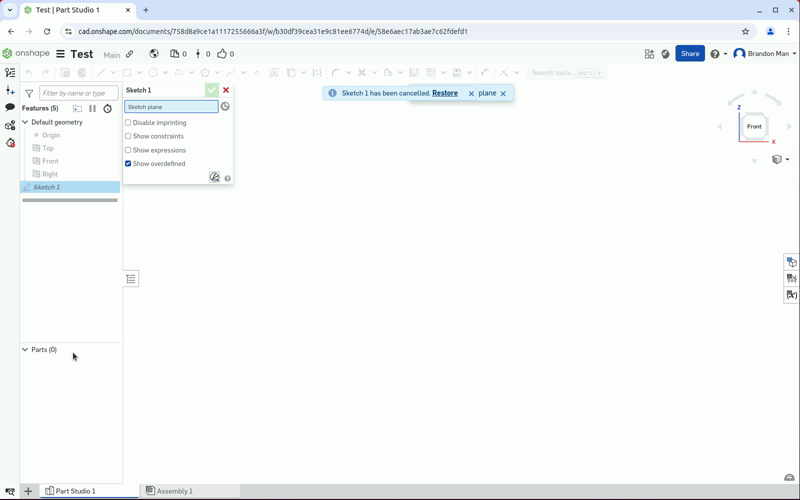
mouse_move(73, 163)
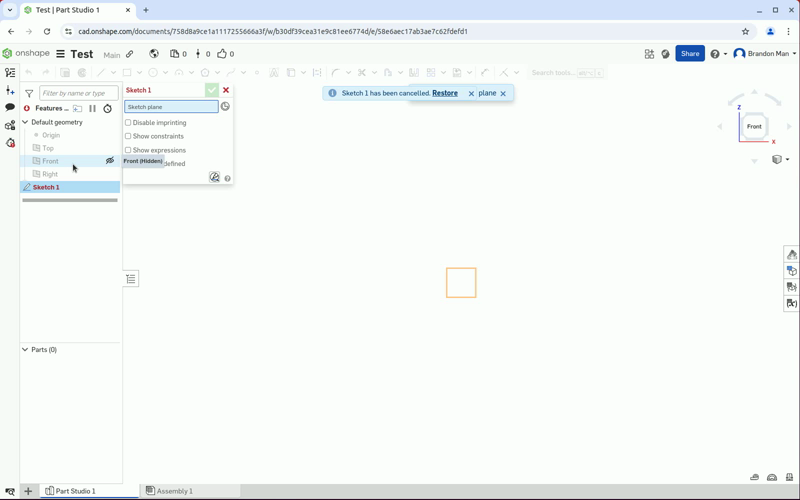
click(73, 163)
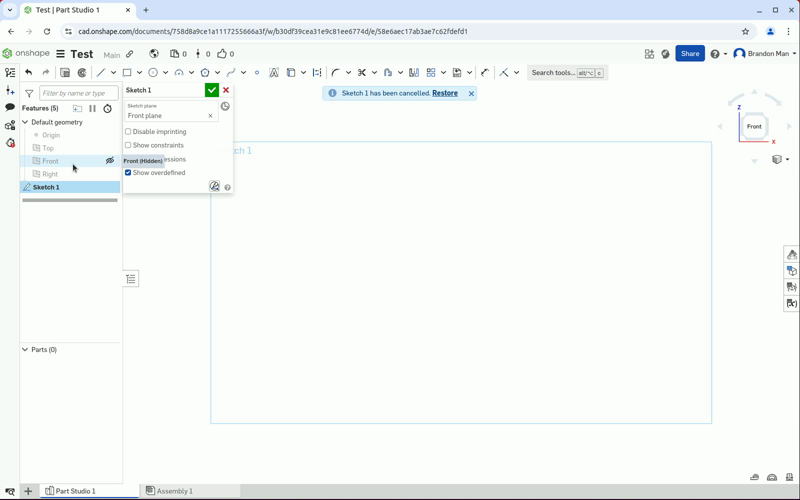
mouse_move(73, 352)
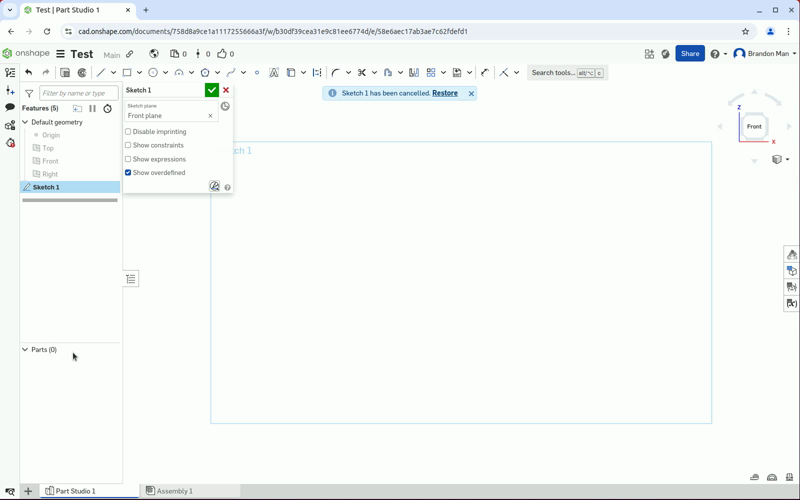
key(y)
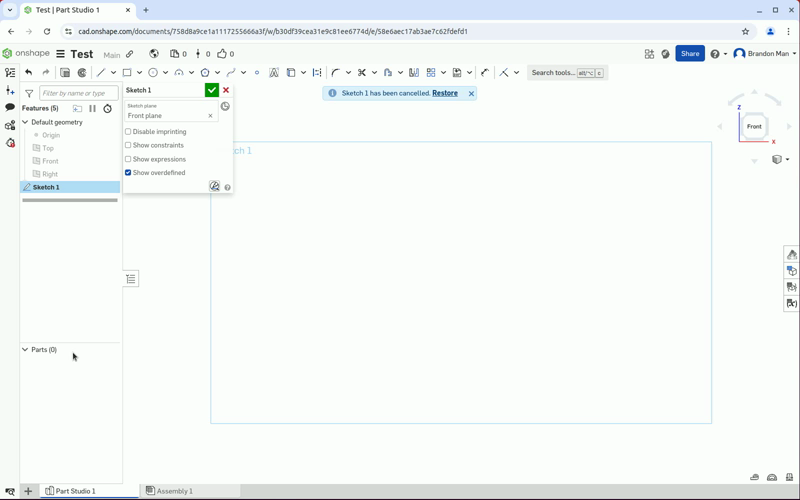
key(c)
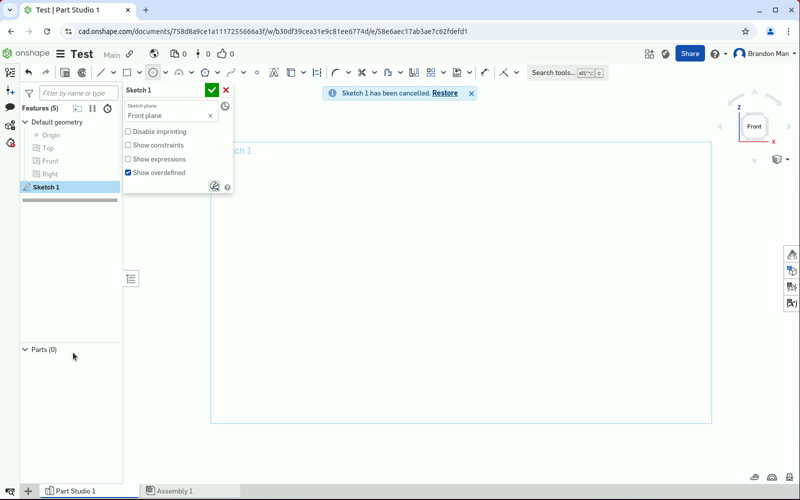
key_down(shift)
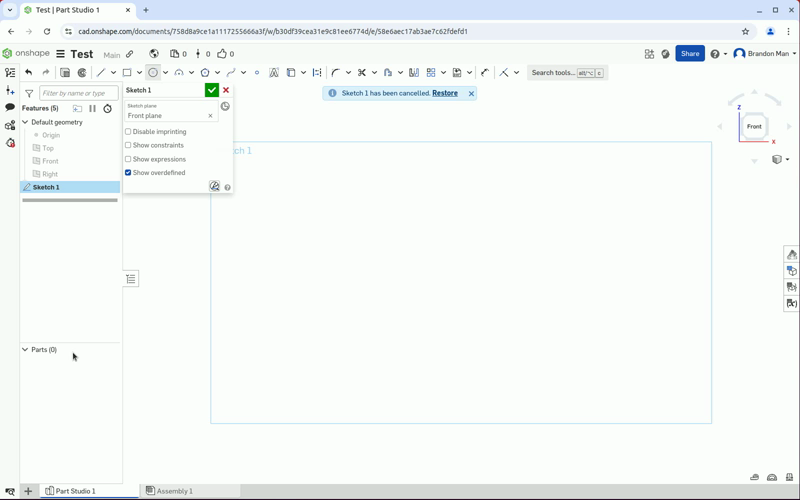
mouse_move(461, 282)
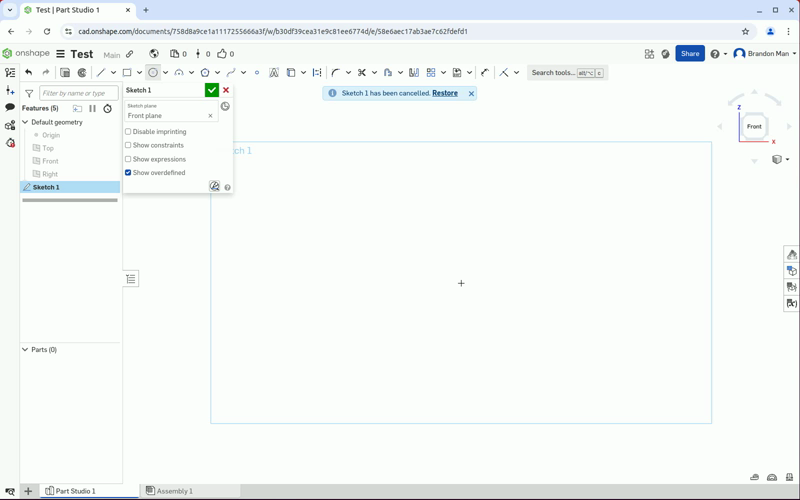
click(461, 282)
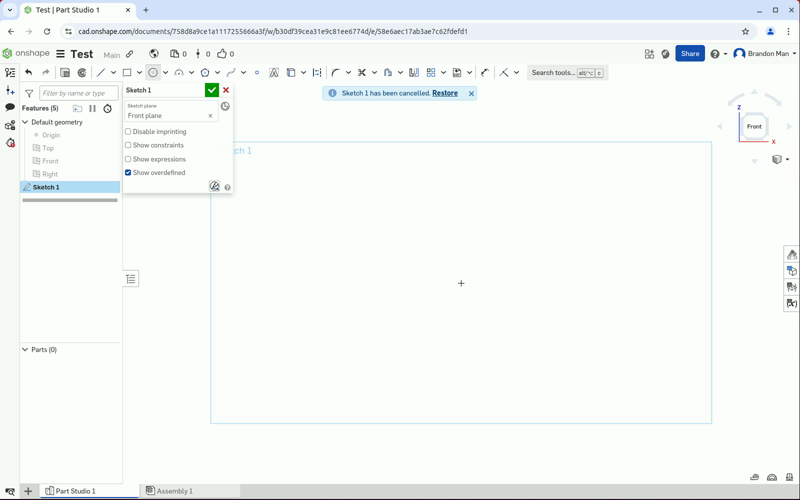
key_up(shift)
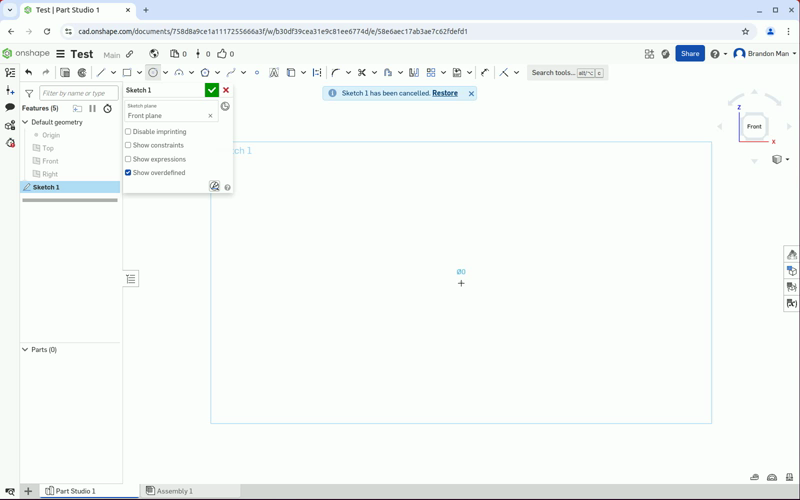
mouse_move(475, 282)
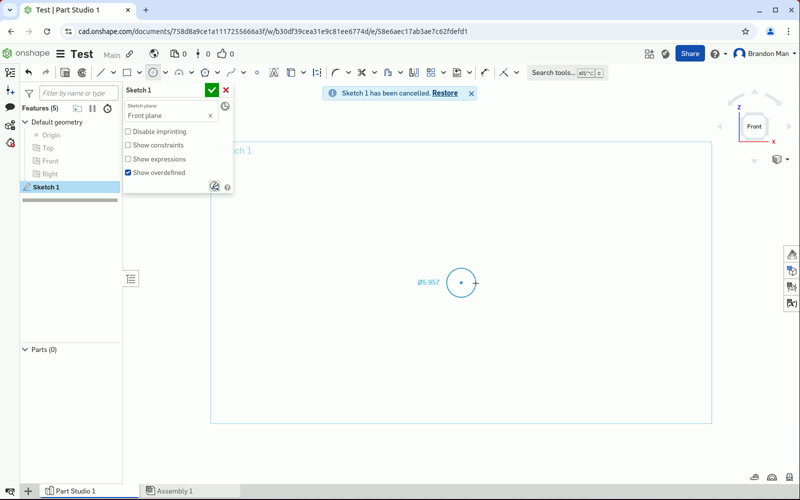
click(475, 282)
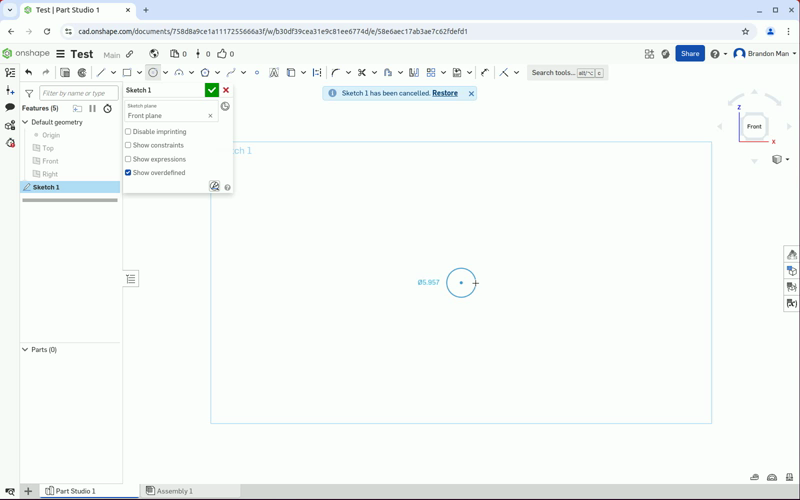
key(esc)
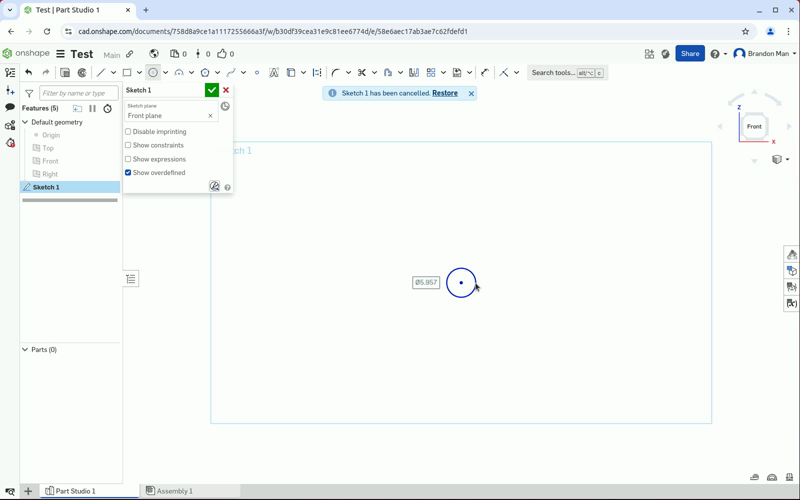
mouse_move(468, 281)
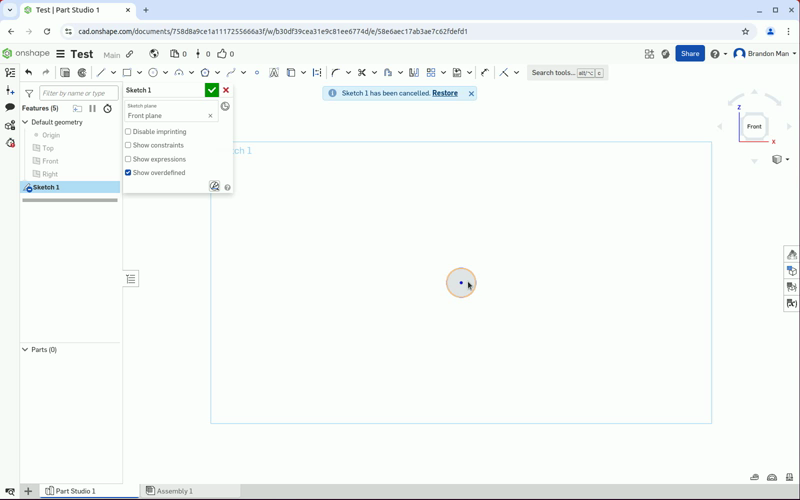
scroll(6)
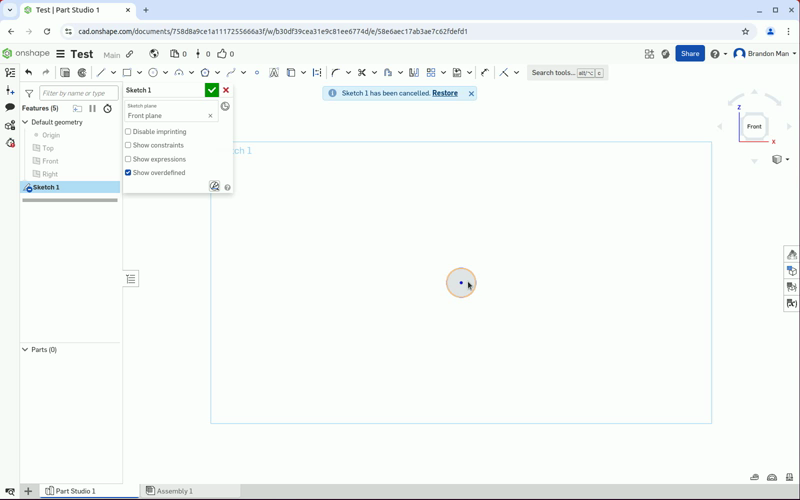
scroll(6)
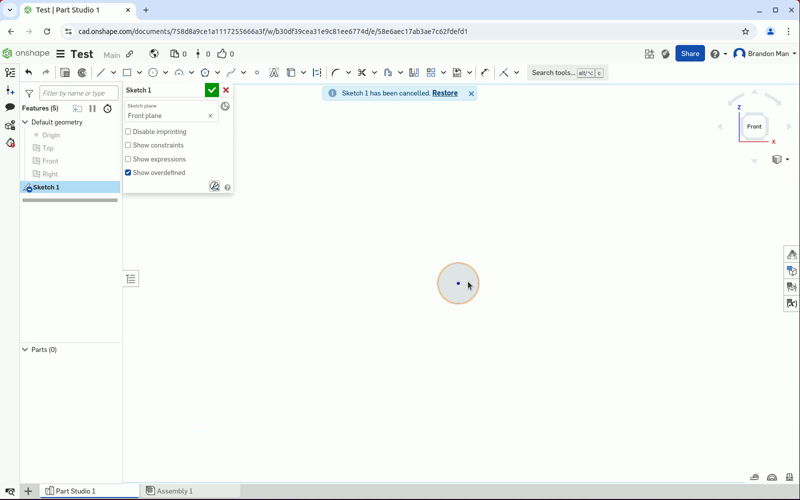
scroll(6)
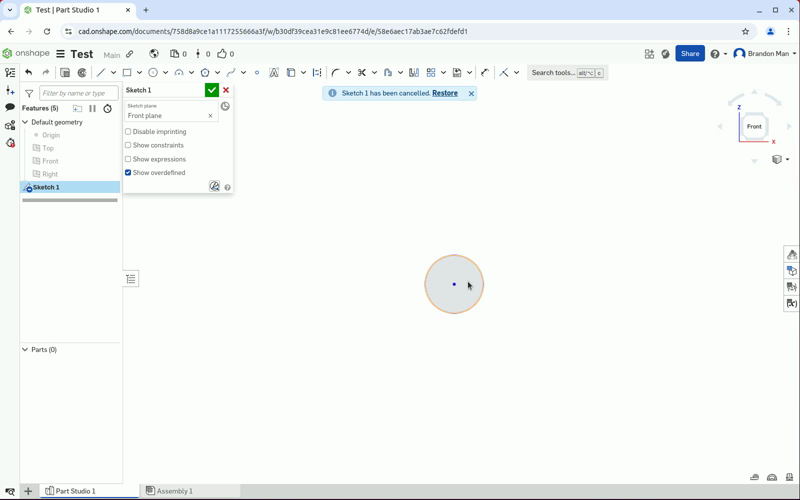
scroll(6)
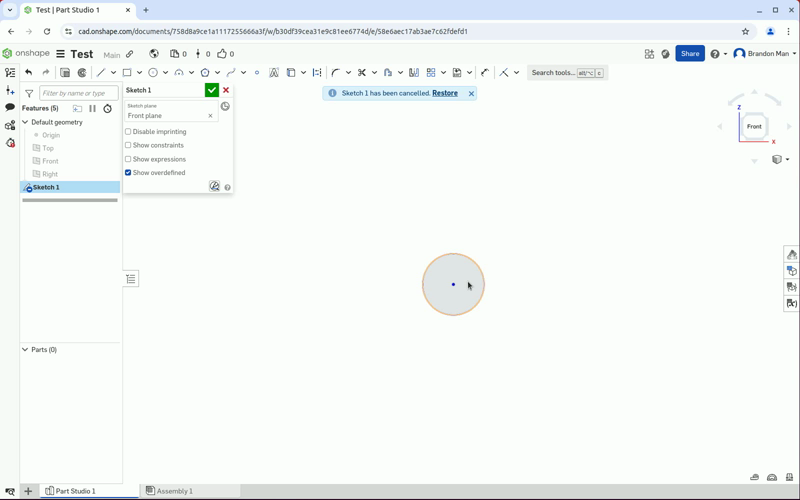
scroll(6)
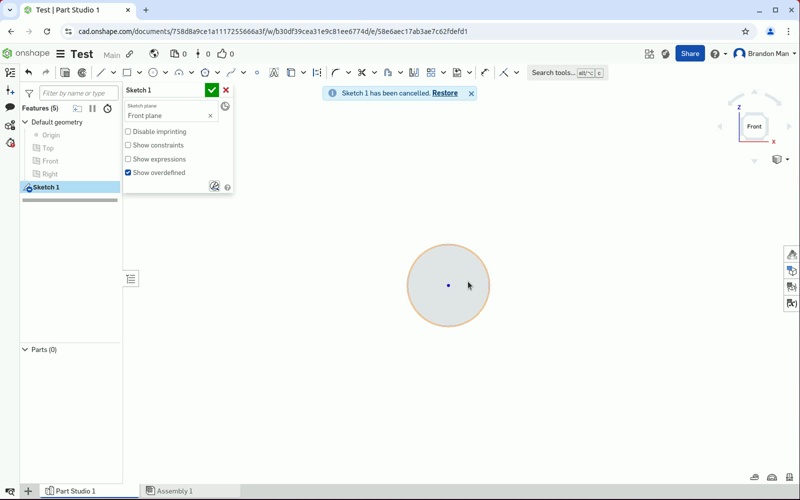
scroll(6)
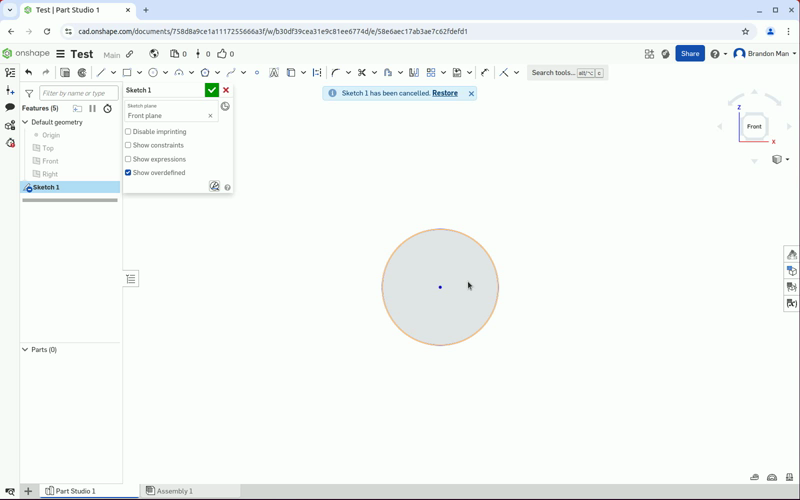
scroll(6)
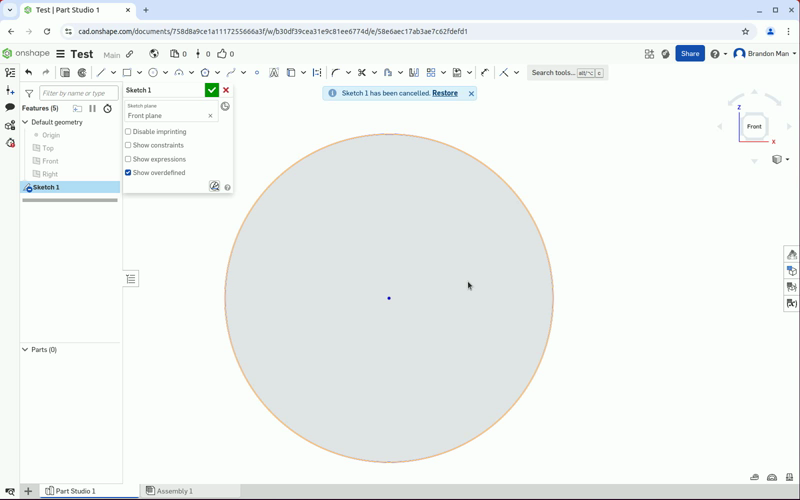
click(468, 281)
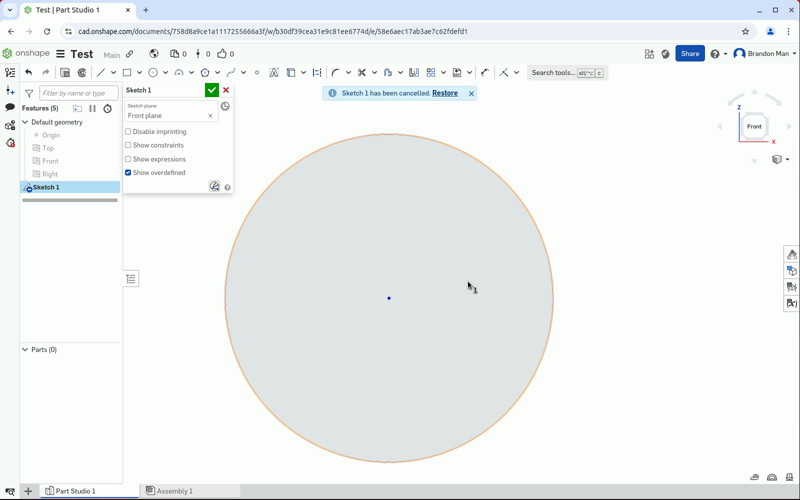
scroll(-6)
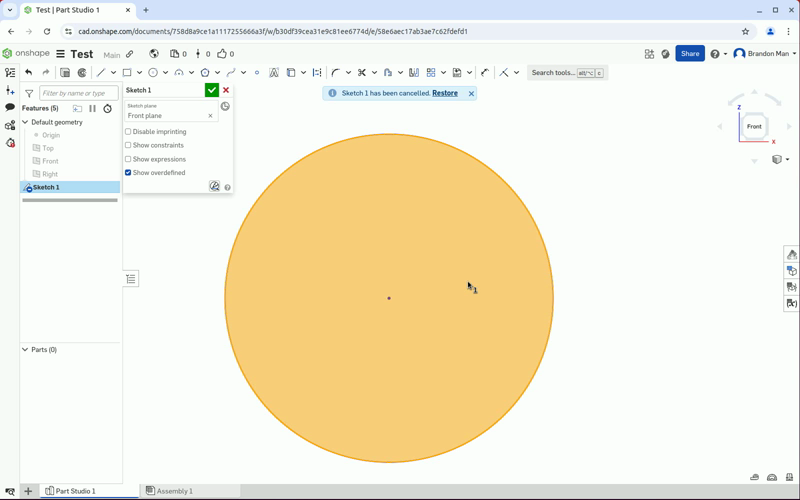
scroll(-6)
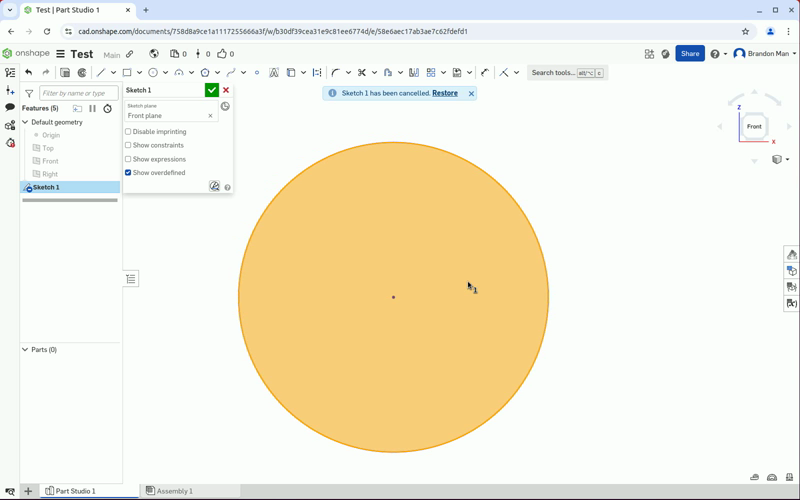
scroll(-6)
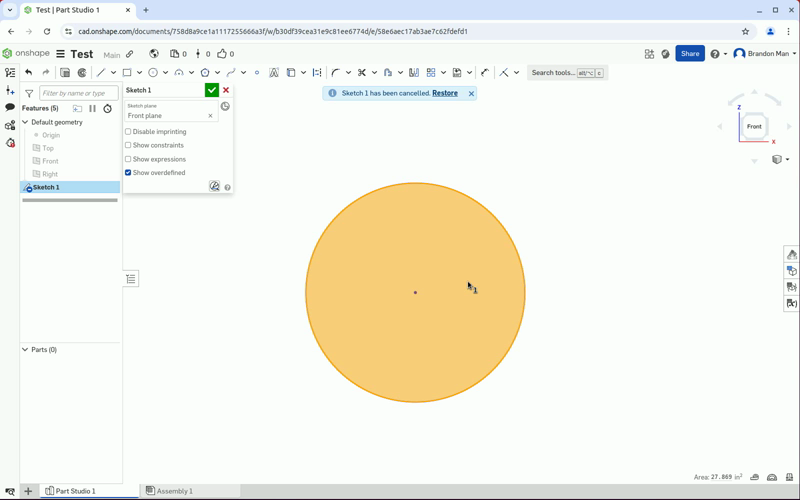
scroll(-6)
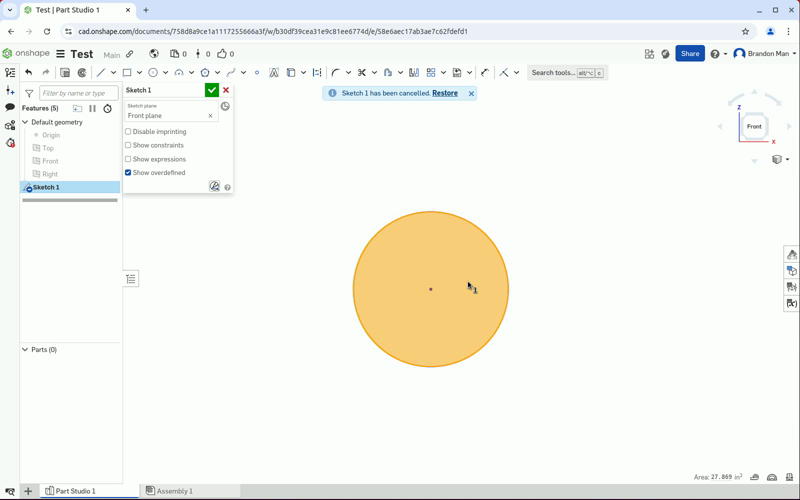
scroll(-6)
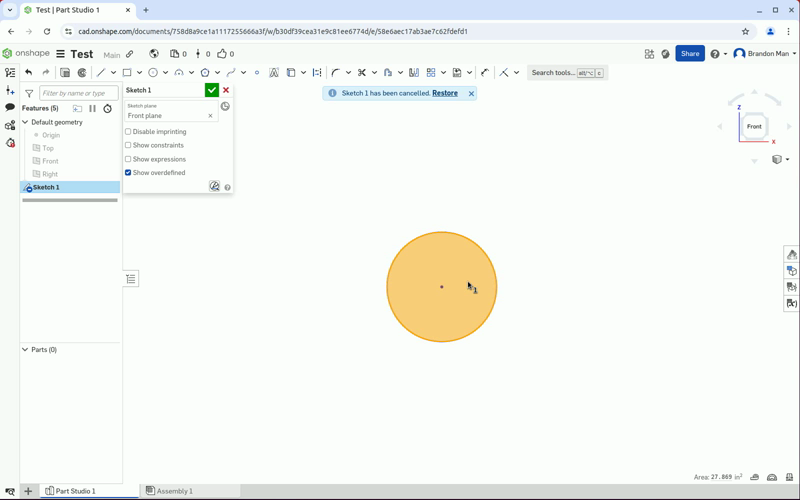
scroll(-6)
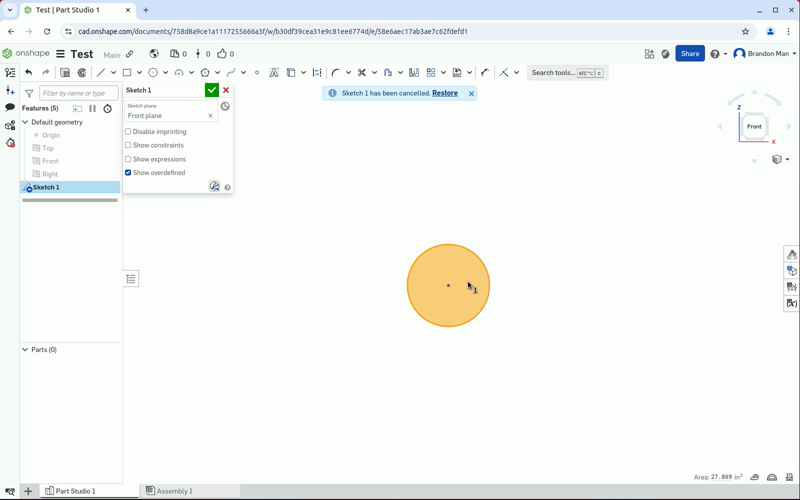
scroll(-6)
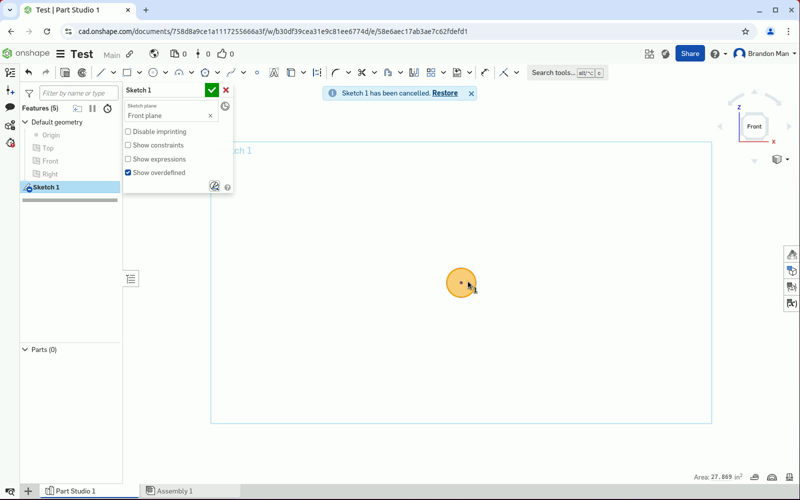
mouse_move(73, 352)
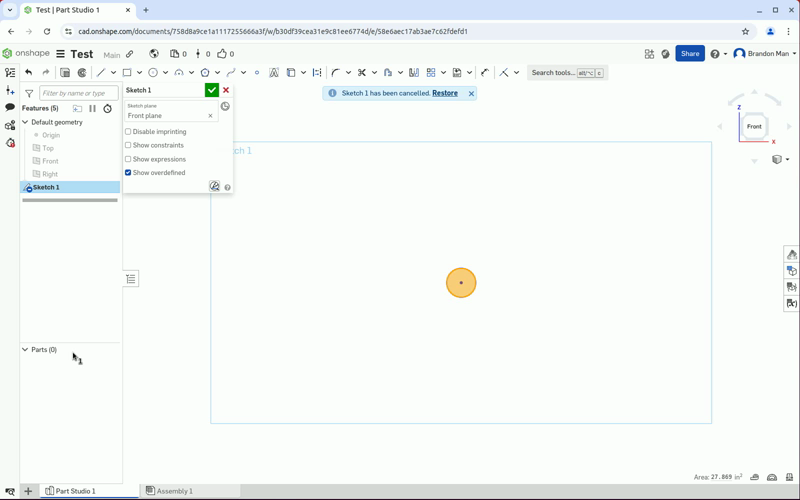
key(shift+y)
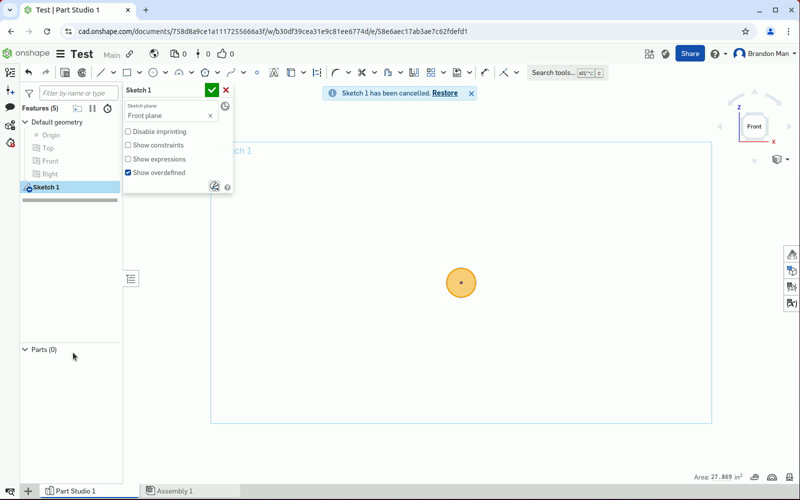
key(shift+e)
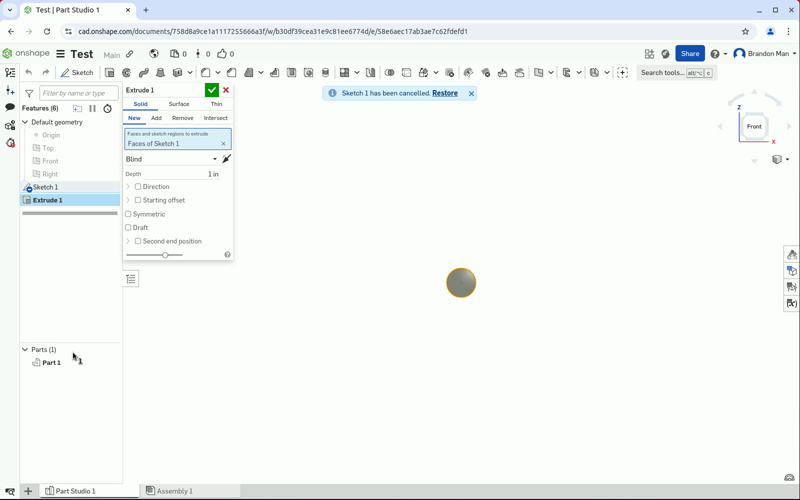
mouse_move(143, 106)
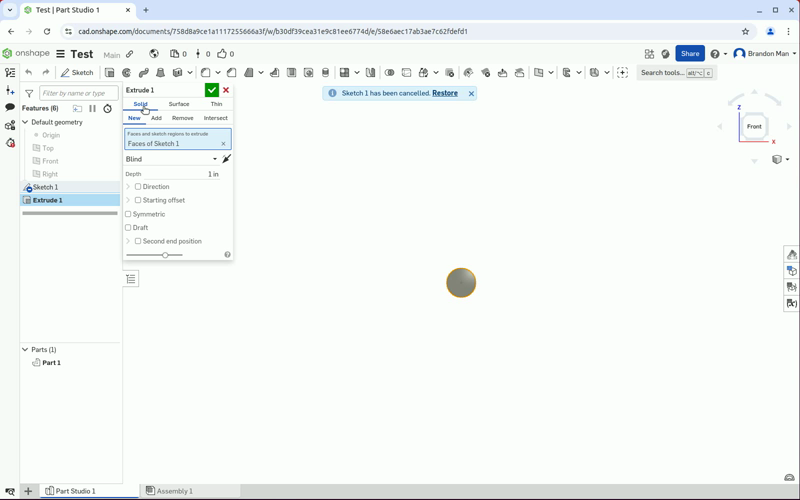
click(143, 106)
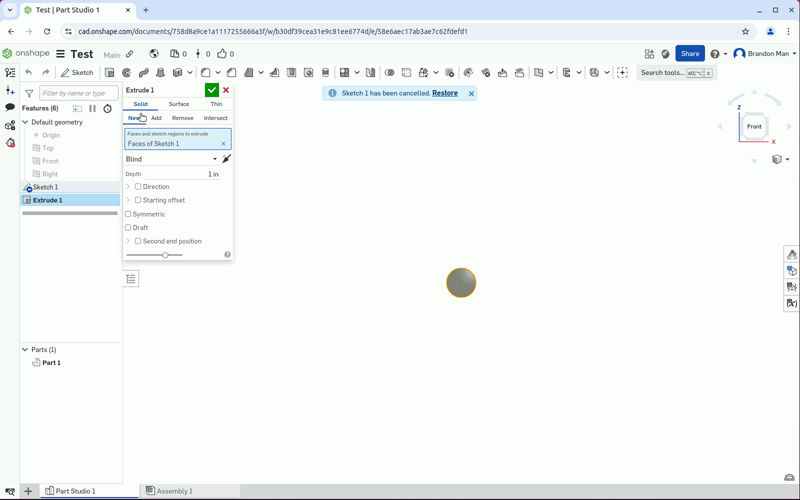
mouse_move(137, 120)
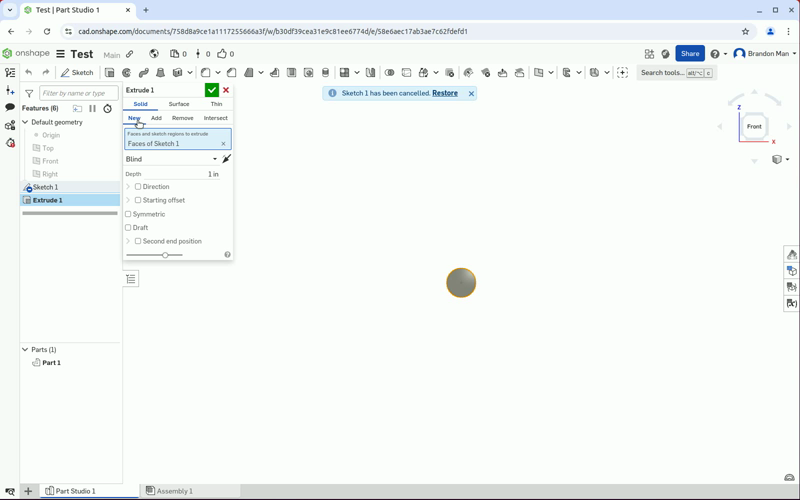
click(137, 120)
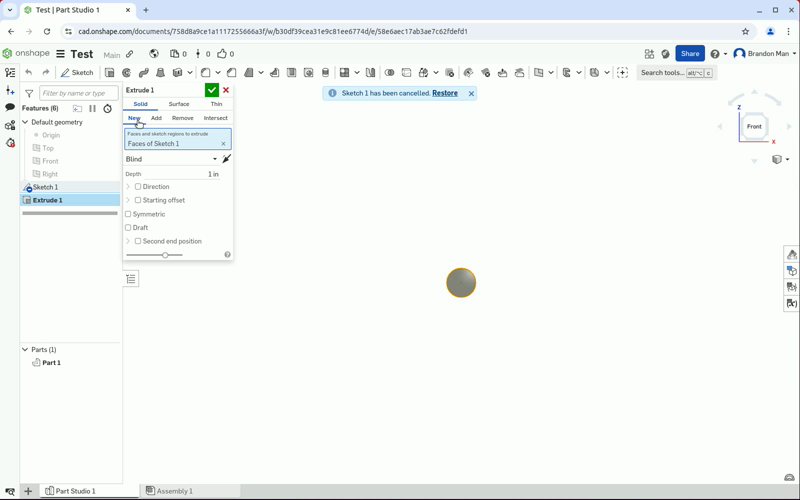
key(tab, 4)
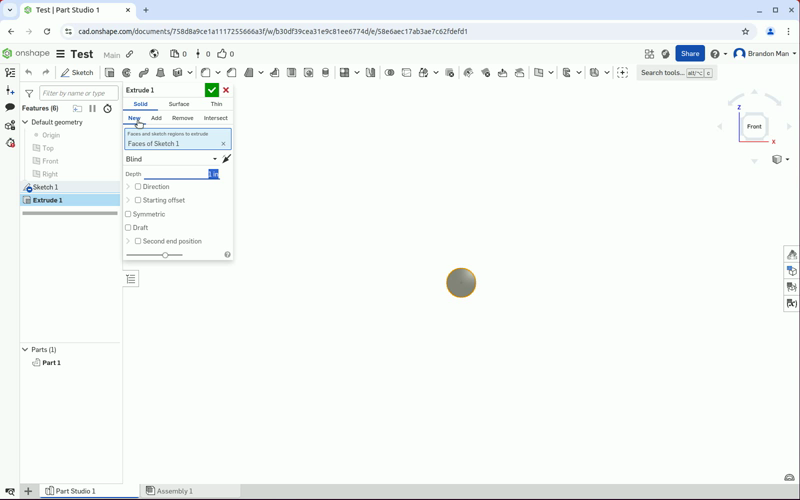
text(23.108)
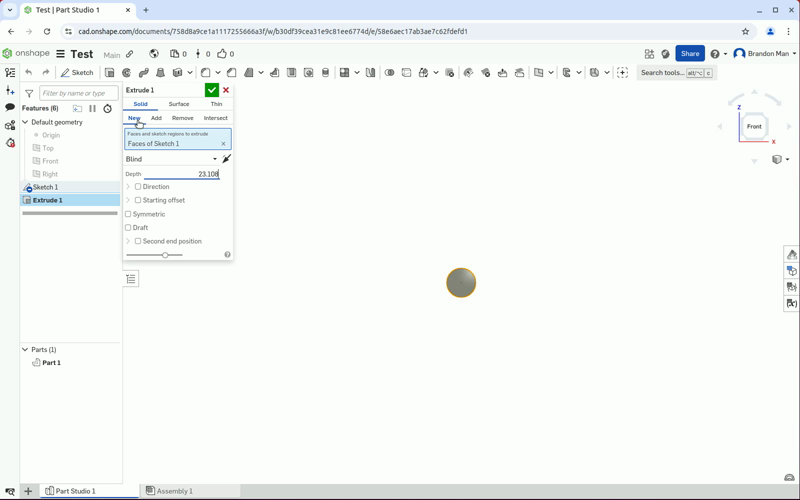
key(enter)
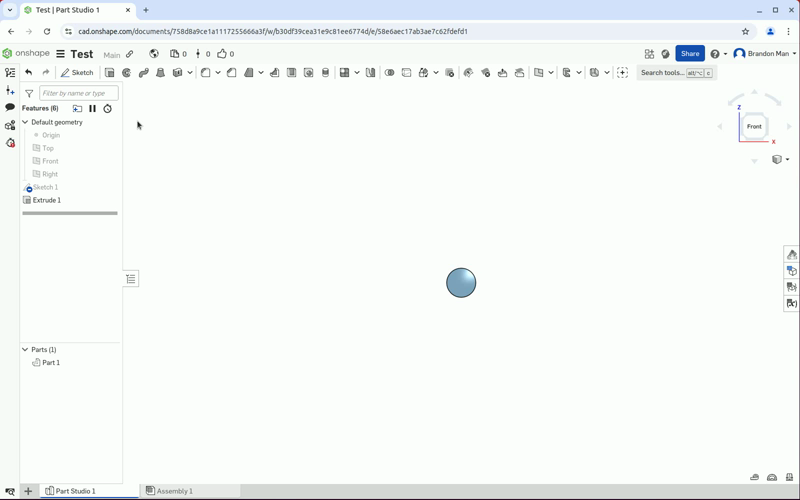
key(shift+h)
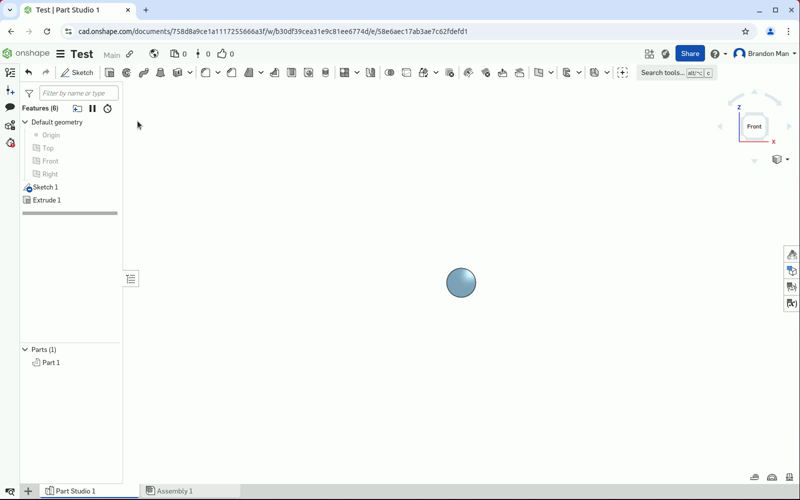
key(shift+h)
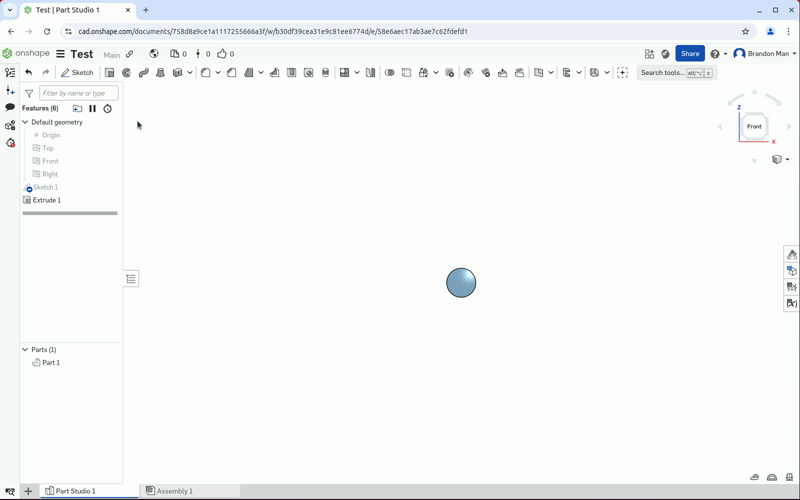
mouse_move(73, 189)
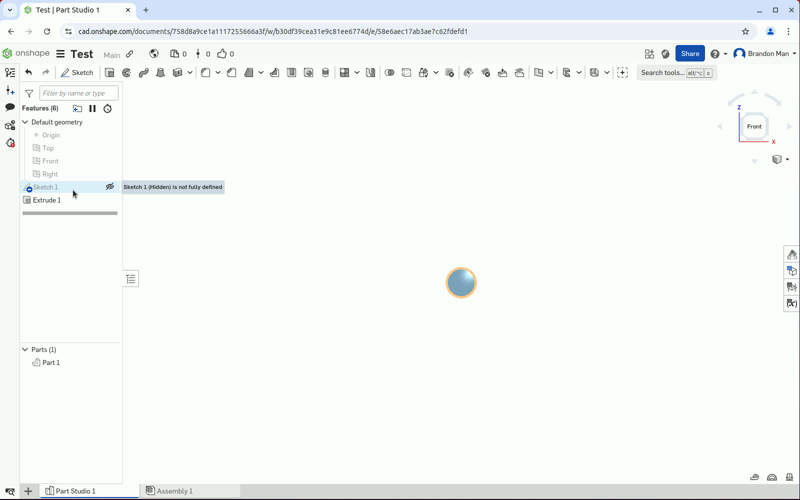
click(73, 189)
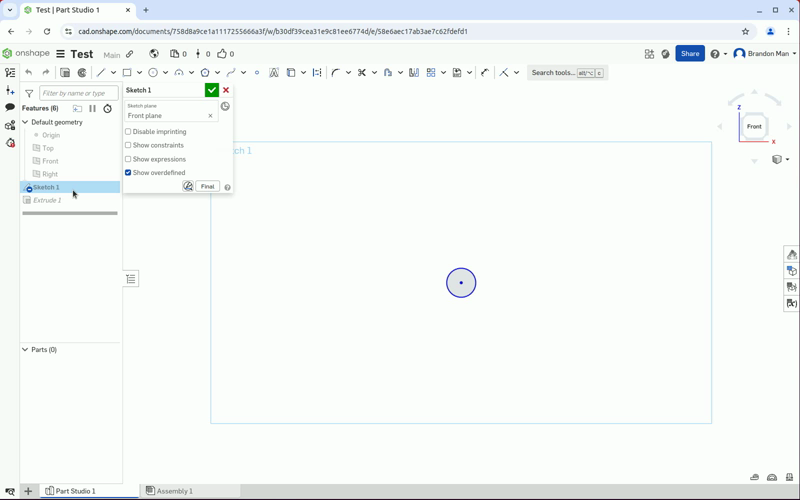
mouse_move(229, 92)
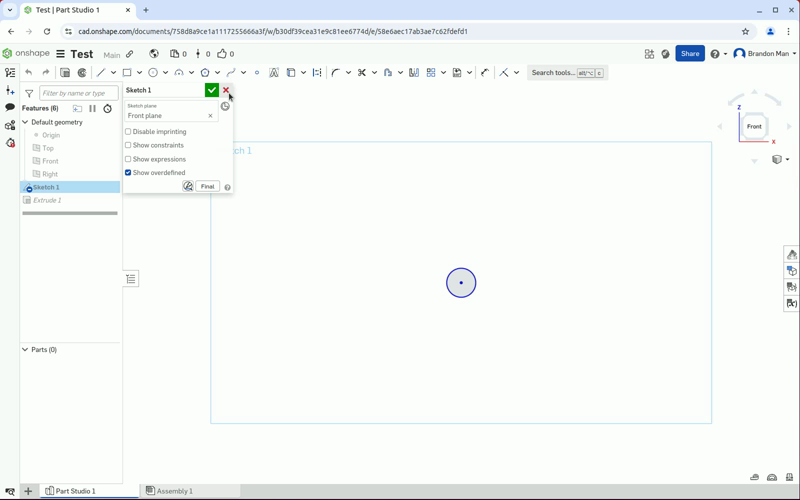
click(229, 92)
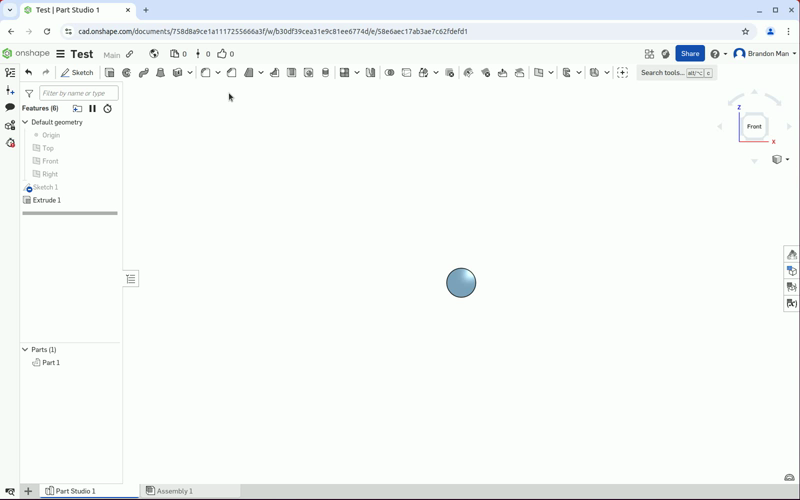
mouse_move(73, 352)
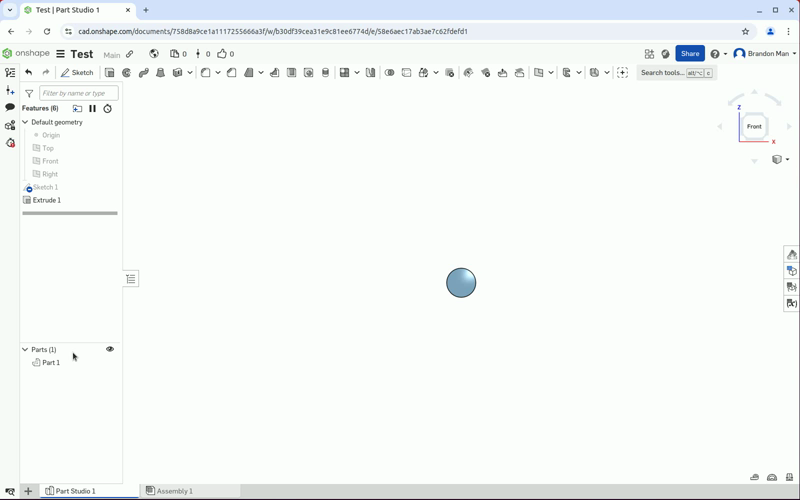
key(y)
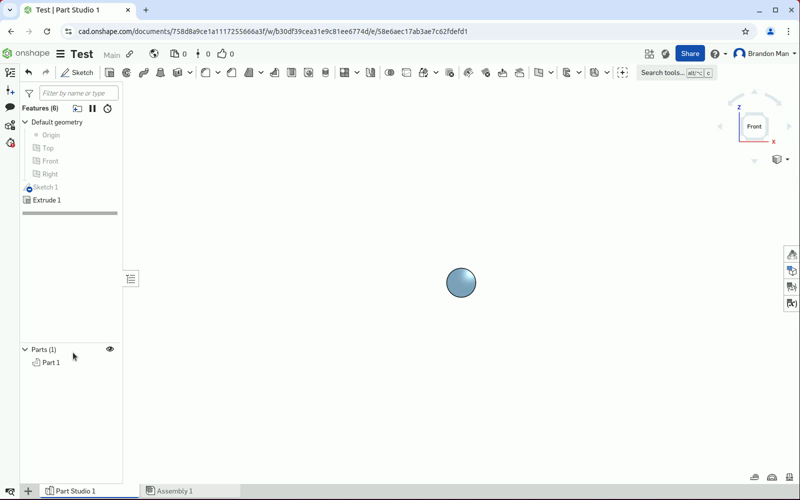
key(shift+p)
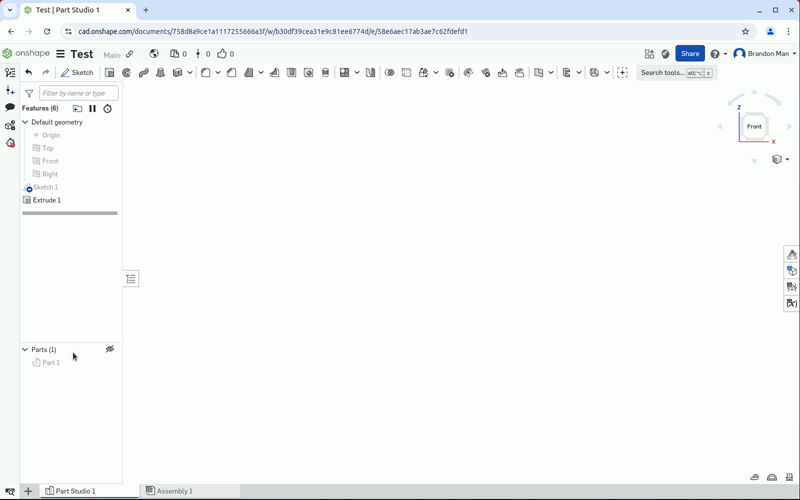
key(space)
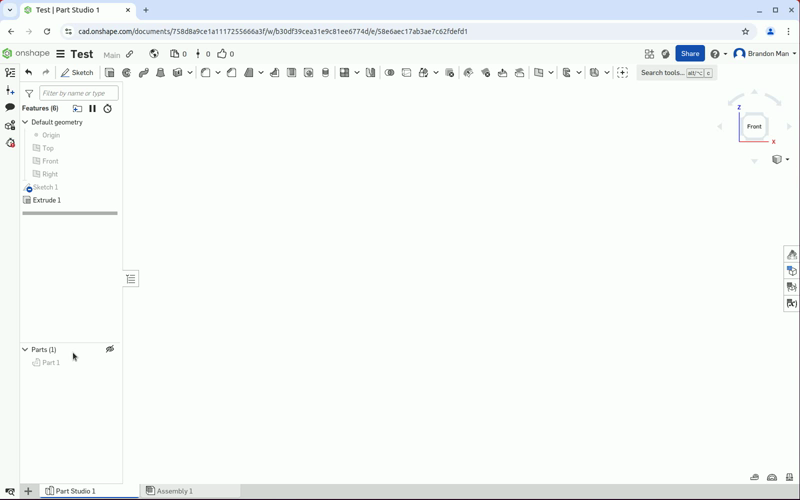
key_down(shift)
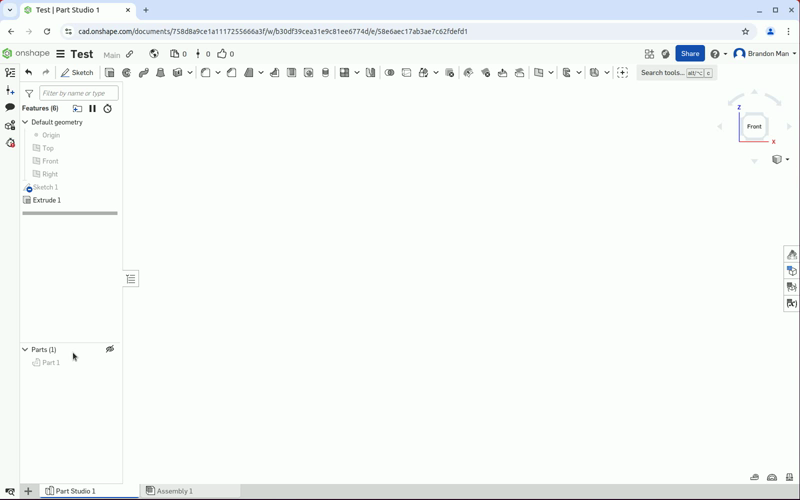
key(down)
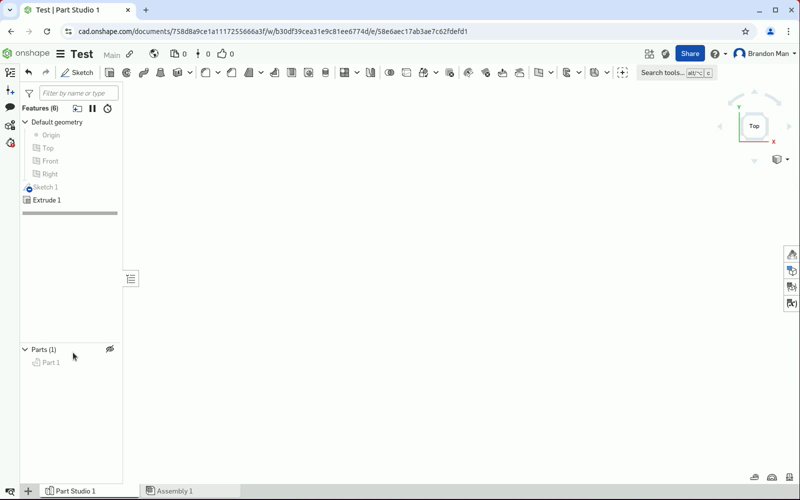
key_up(shift)
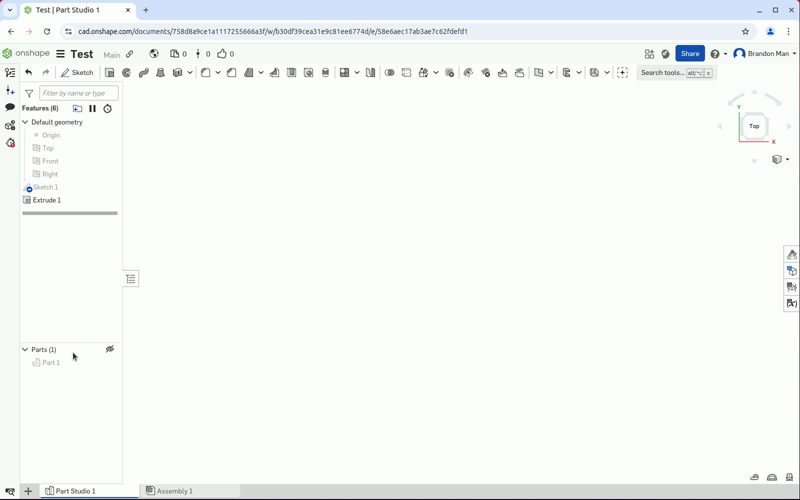
mouse_move(73, 352)
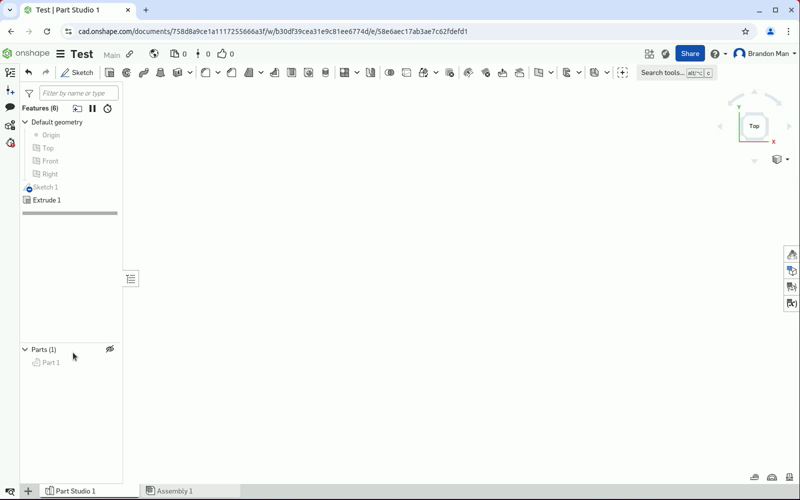
key(shift+y)
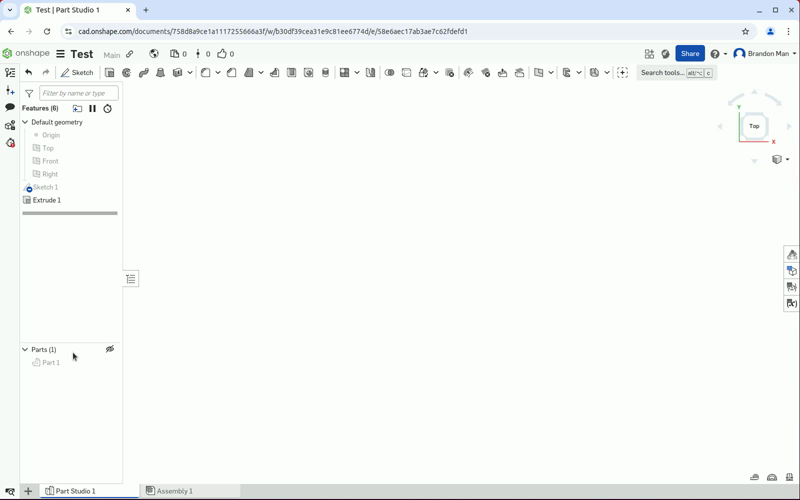
key(shift+s)
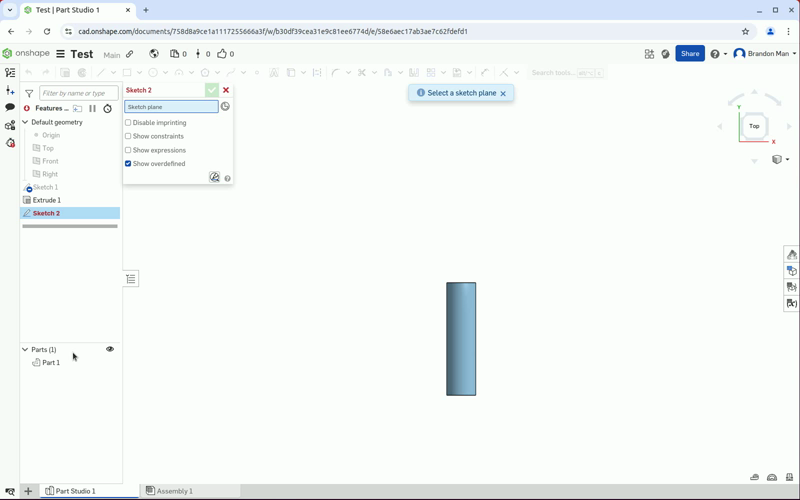
mouse_move(73, 150)
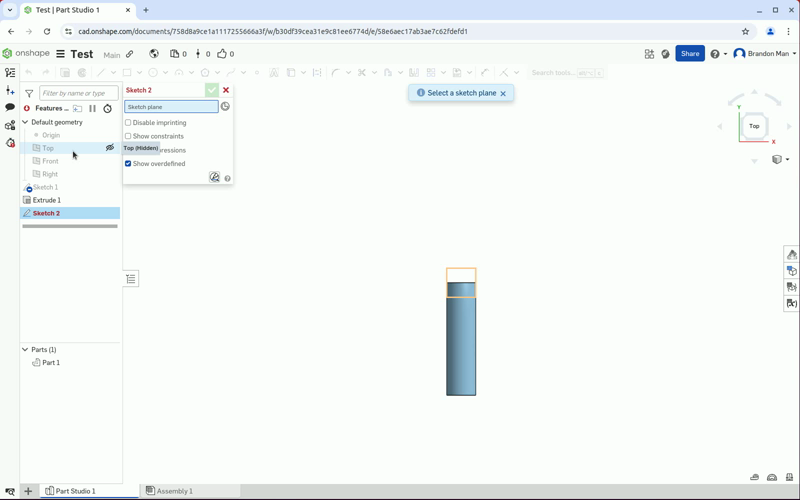
click(73, 150)
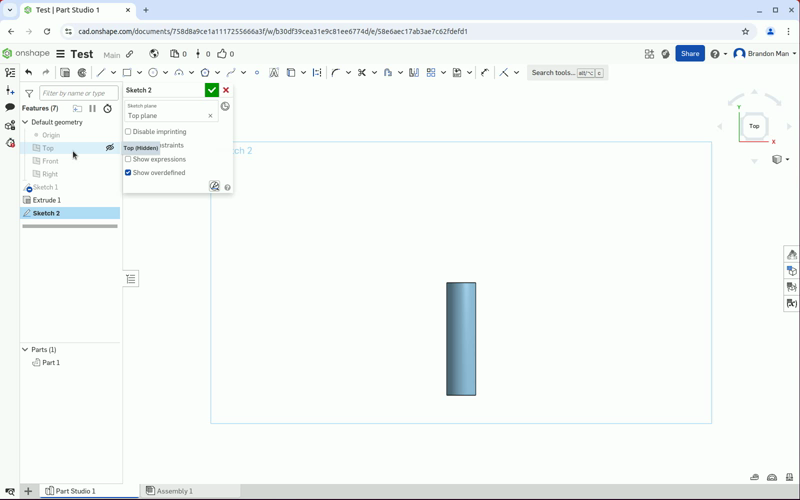
mouse_move(73, 352)
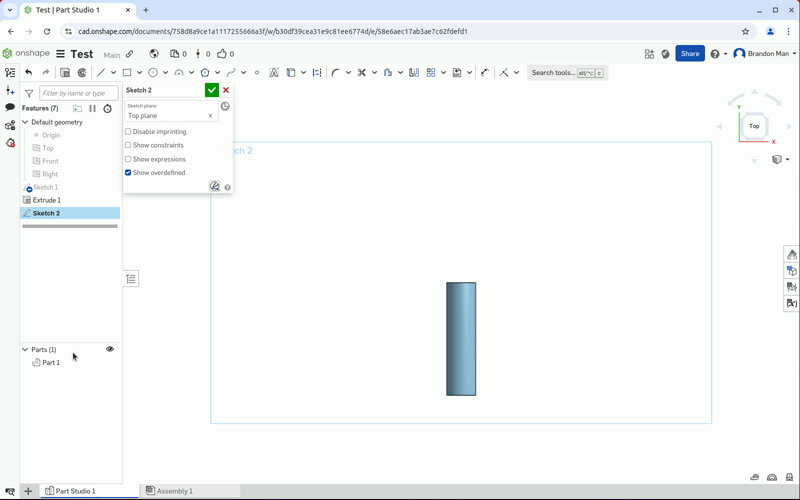
key(y)
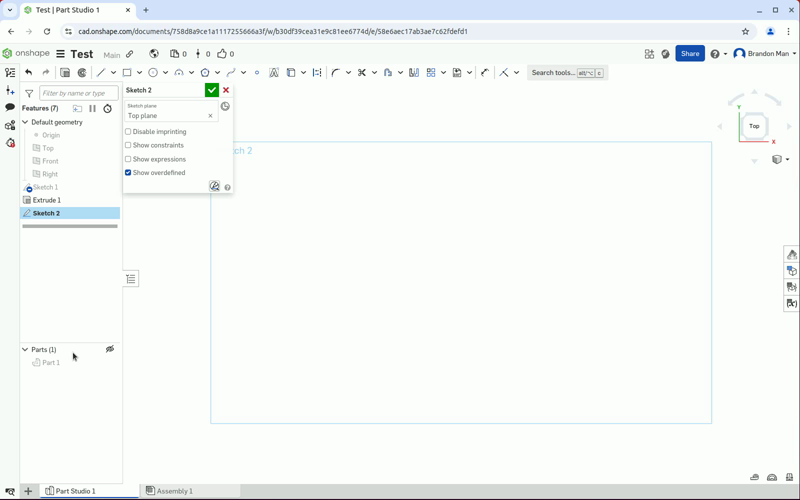
key(c)
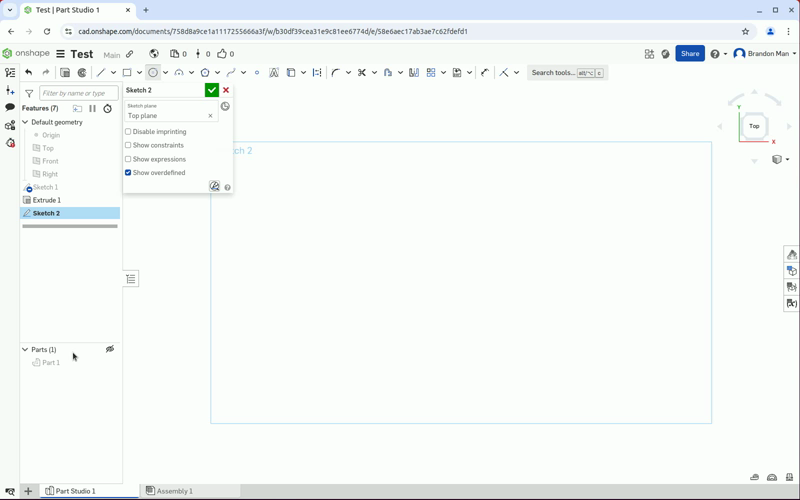
key_down(shift)
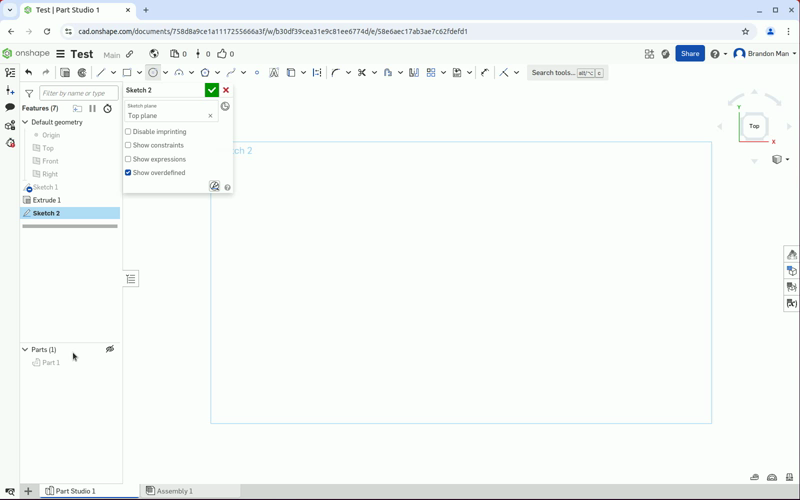
mouse_move(461, 292)
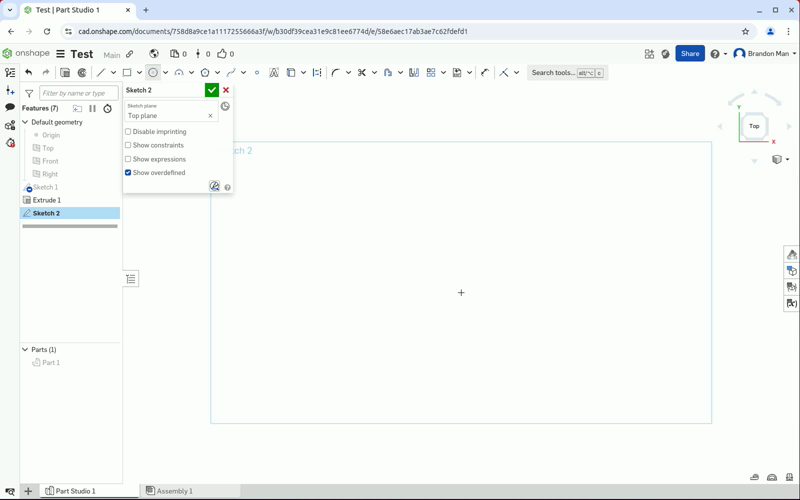
click(461, 292)
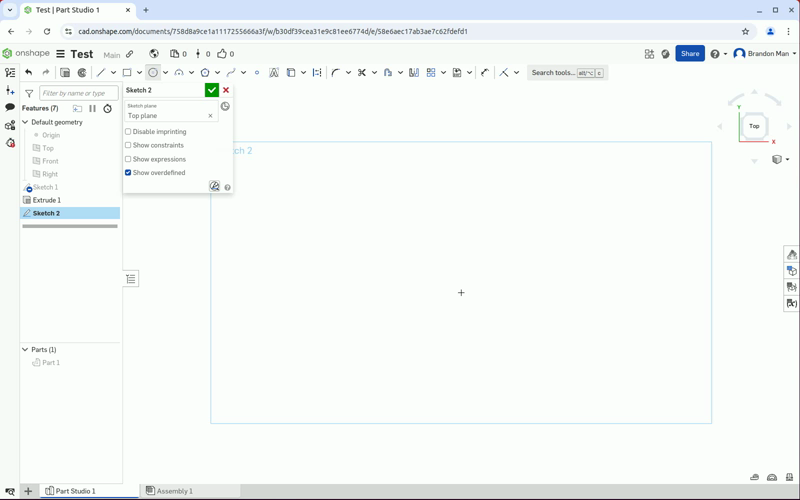
key_up(shift)
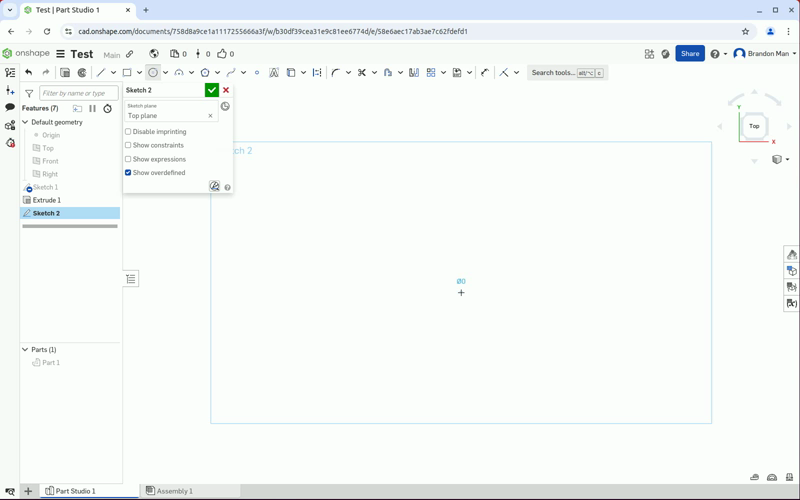
mouse_move(466, 292)
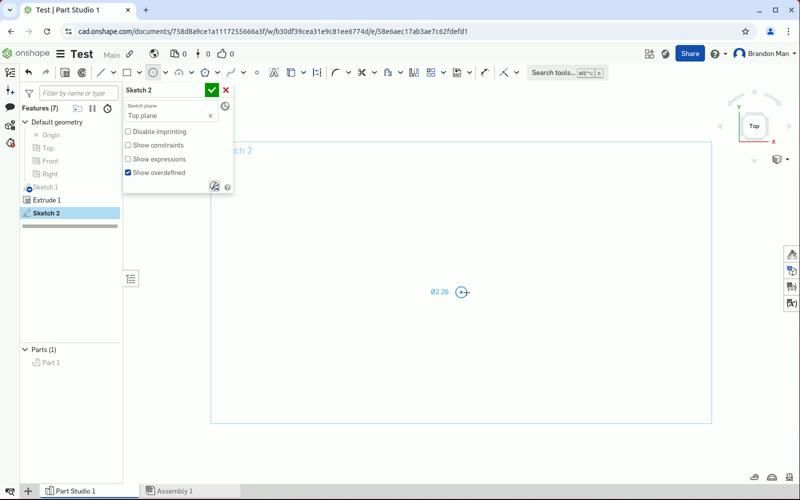
click(466, 292)
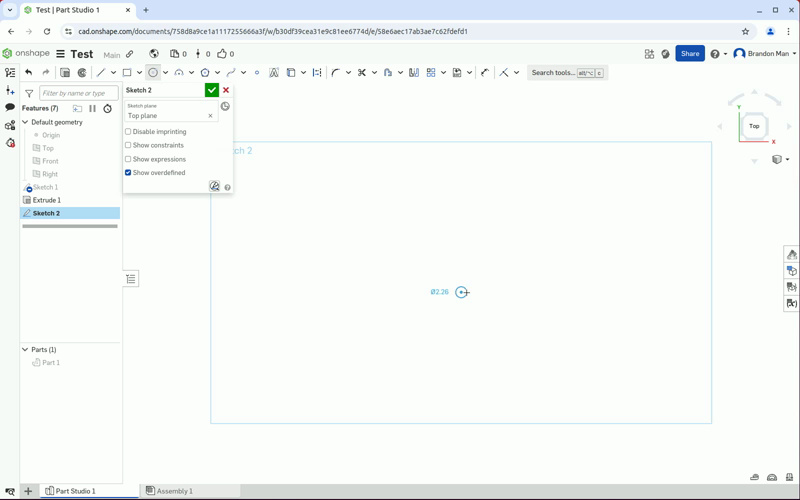
key(esc)
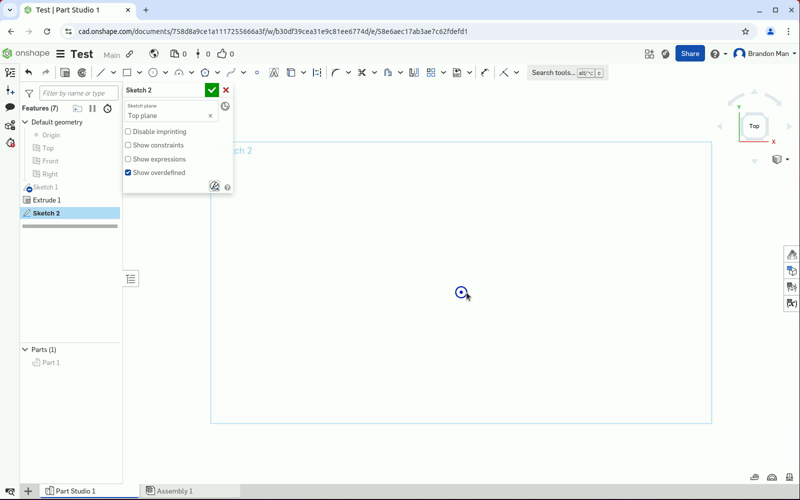
mouse_move(466, 293)
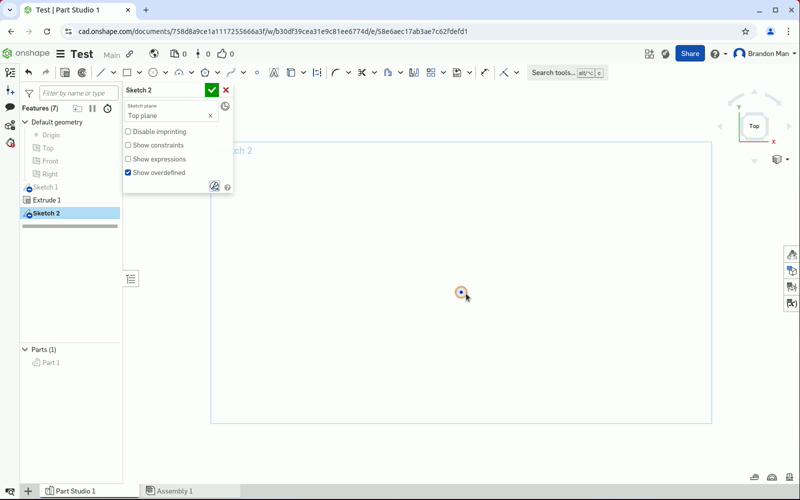
scroll(6)
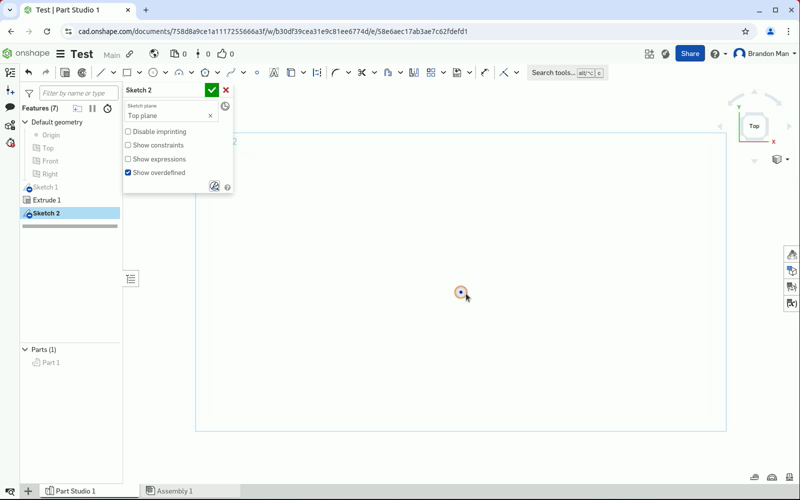
scroll(6)
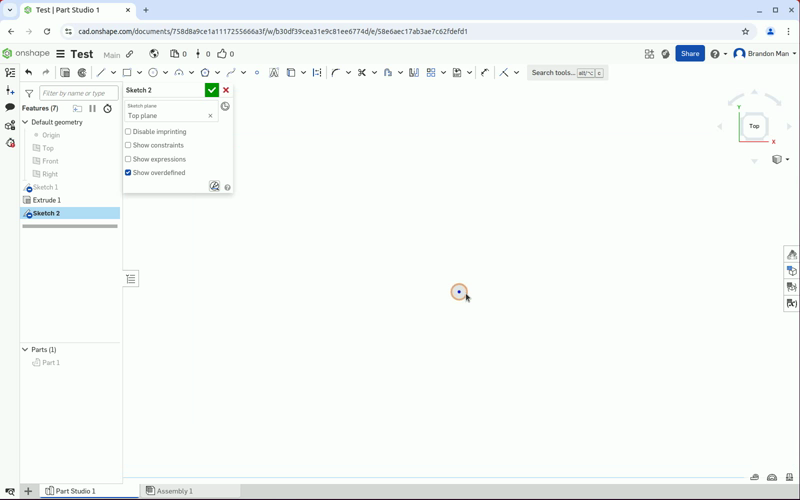
scroll(6)
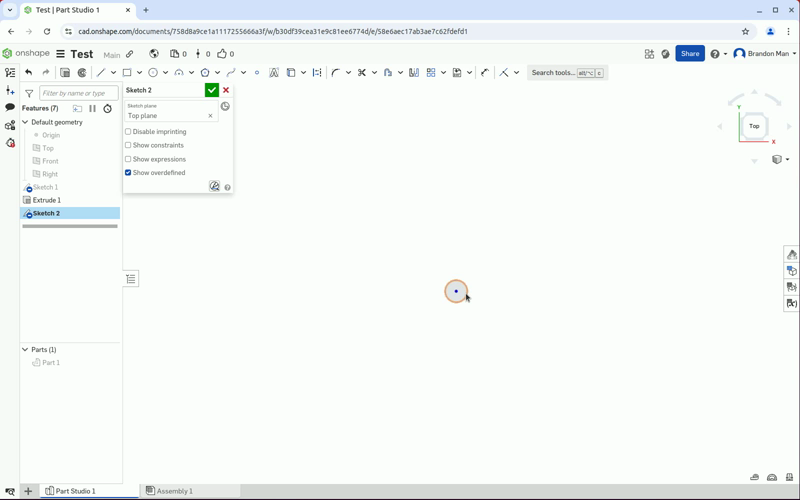
scroll(6)
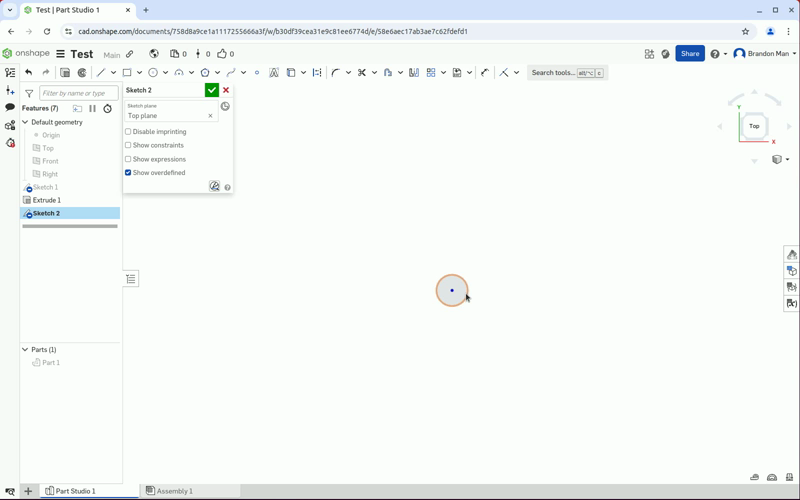
scroll(6)
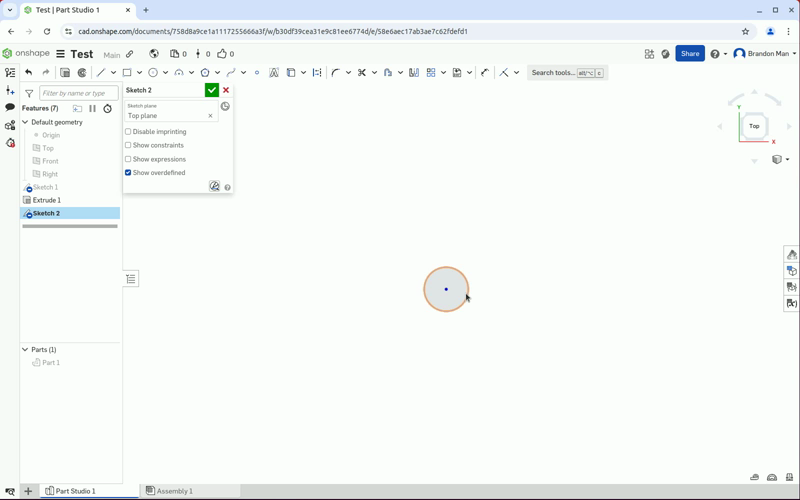
scroll(6)
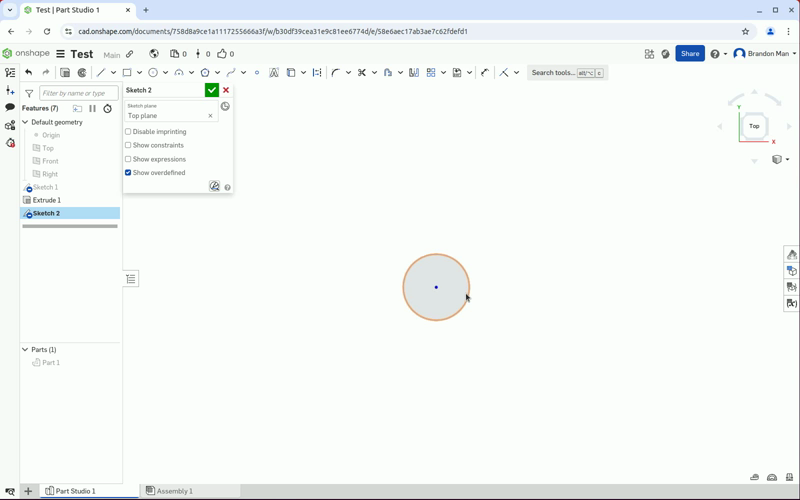
scroll(6)
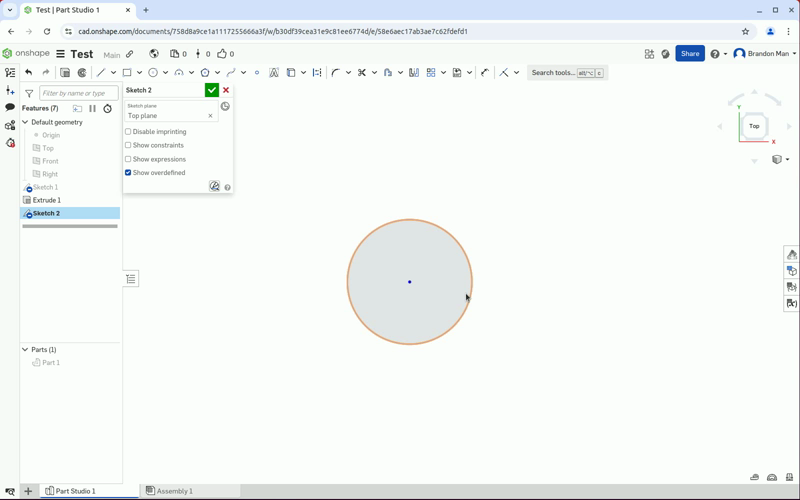
click(466, 293)
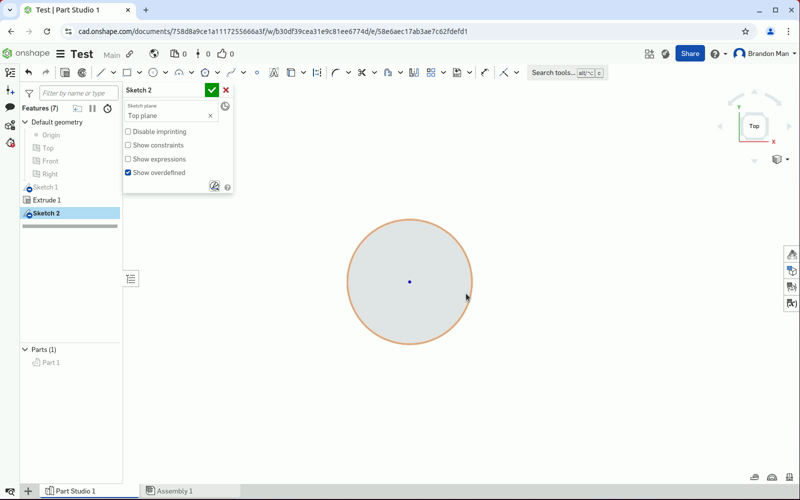
scroll(-6)
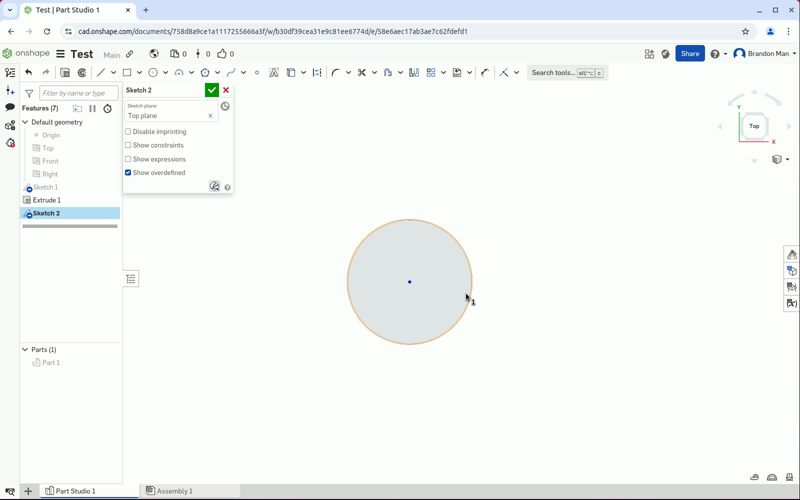
scroll(-6)
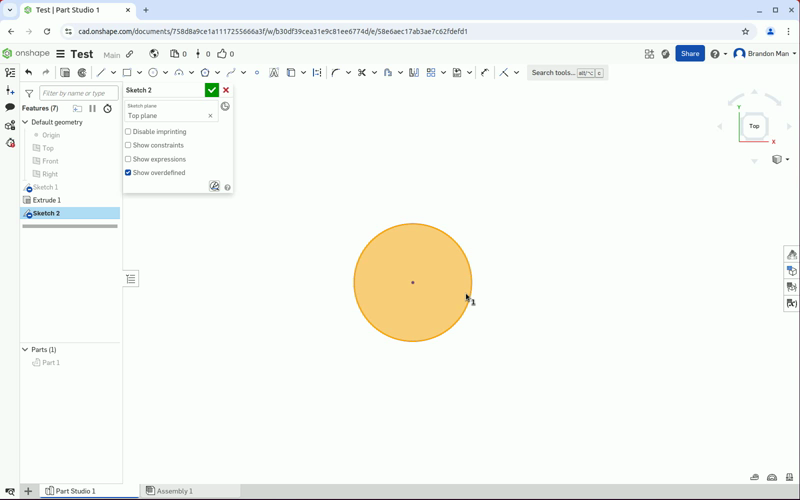
scroll(-6)
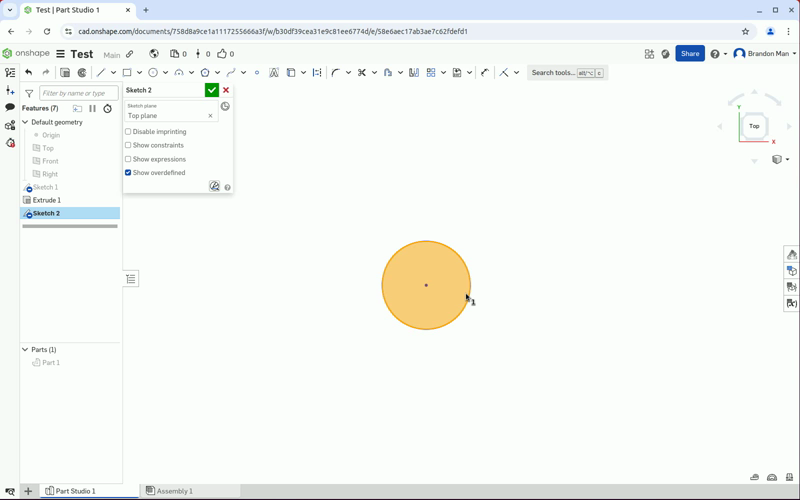
scroll(-6)
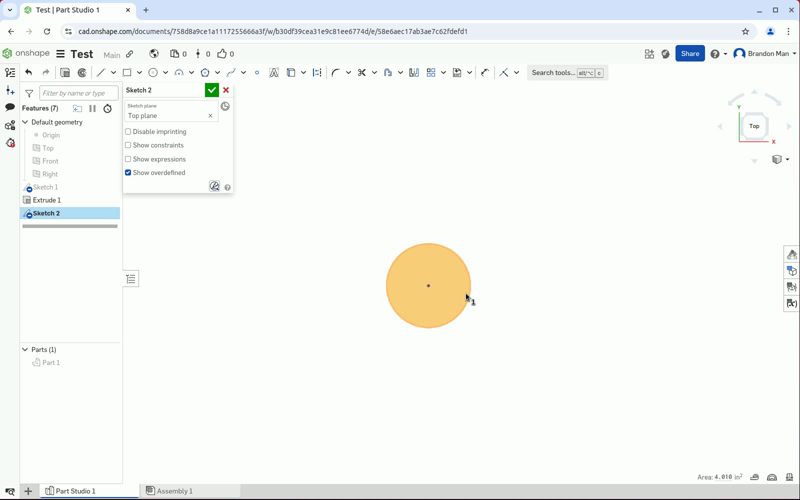
scroll(-6)
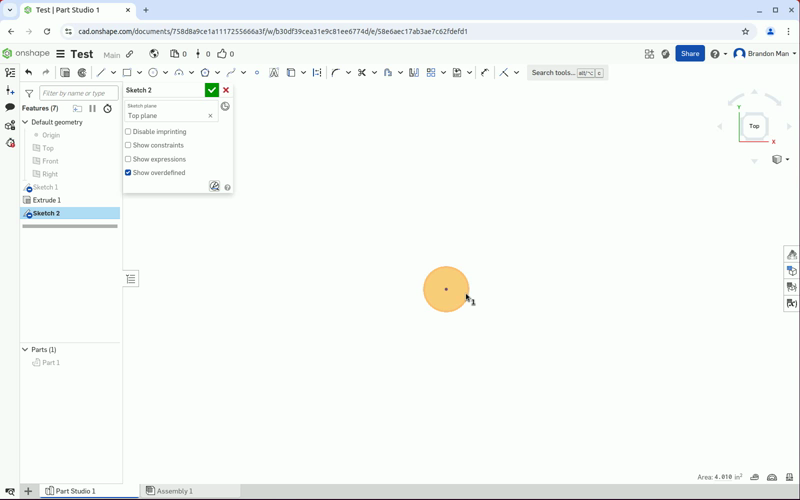
scroll(-6)
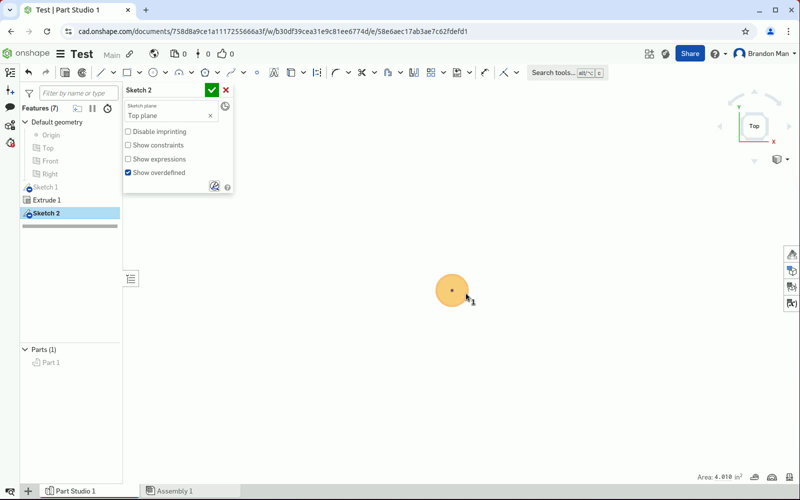
scroll(-6)
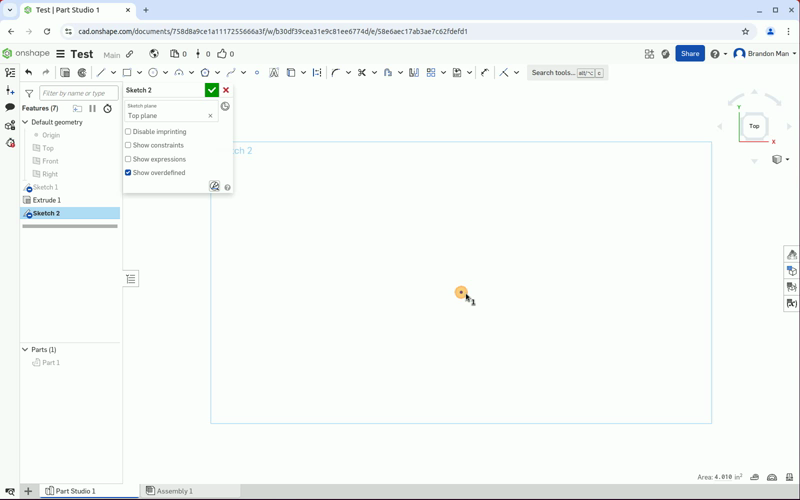
mouse_move(73, 352)
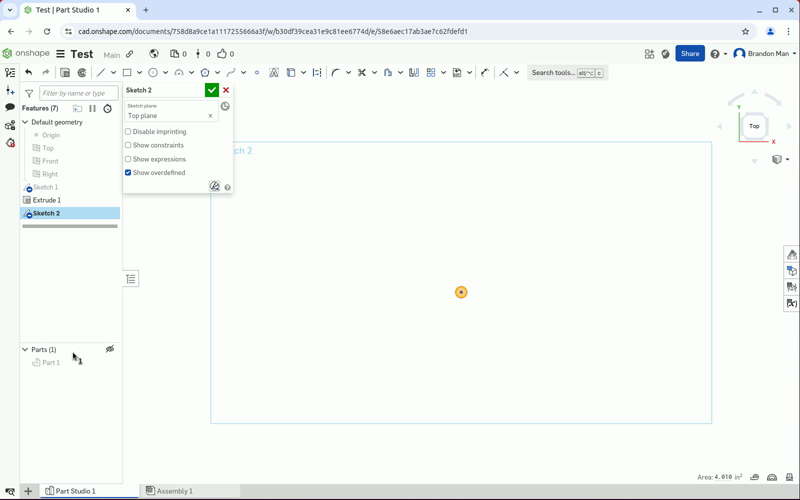
key(shift+y)
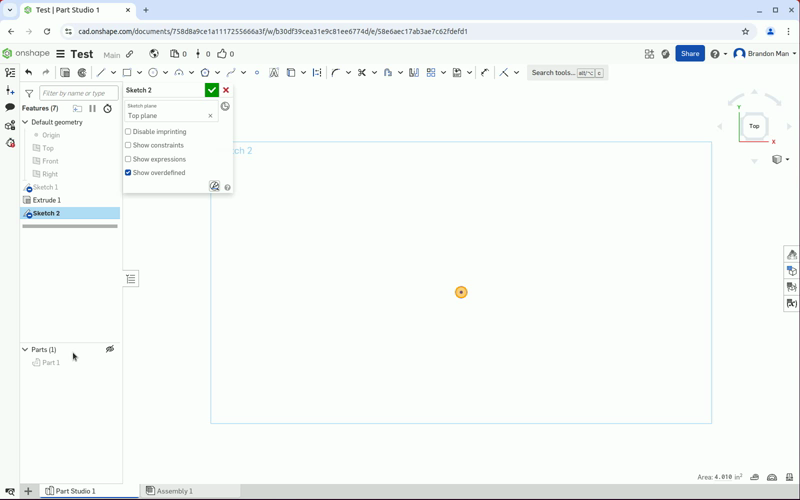
key(shift+e)
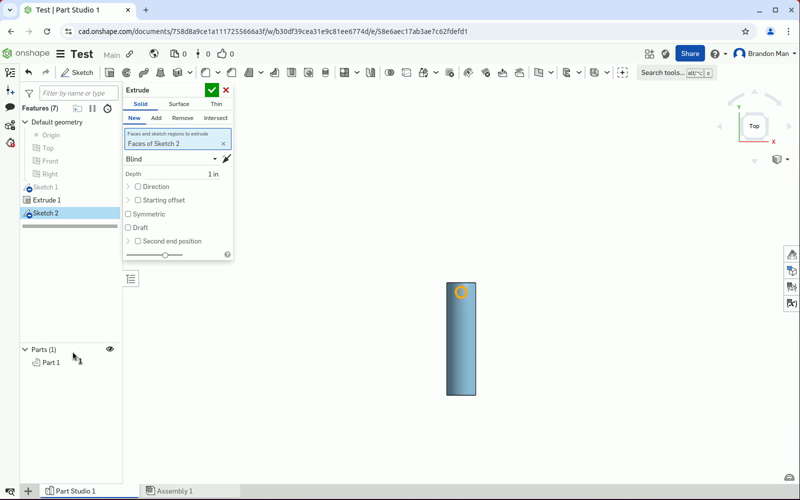
mouse_move(143, 106)
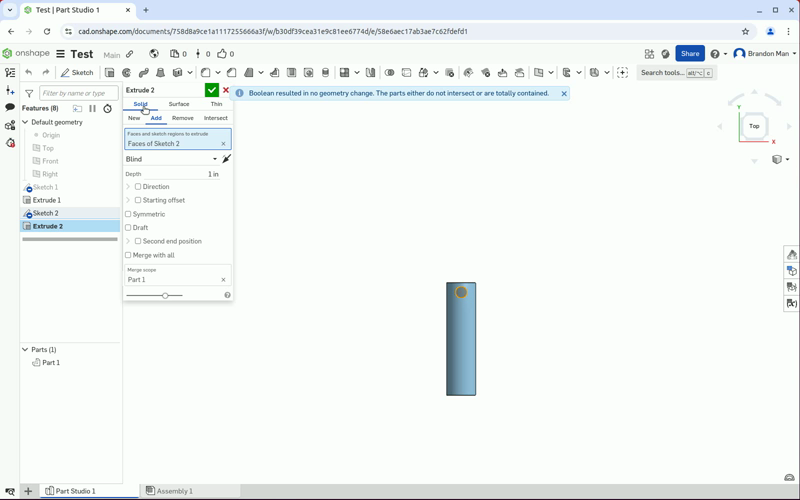
click(143, 106)
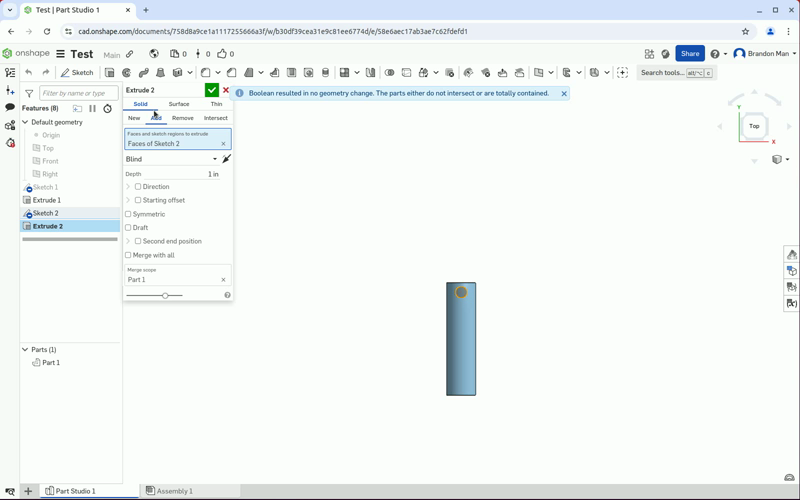
mouse_move(186, 120)
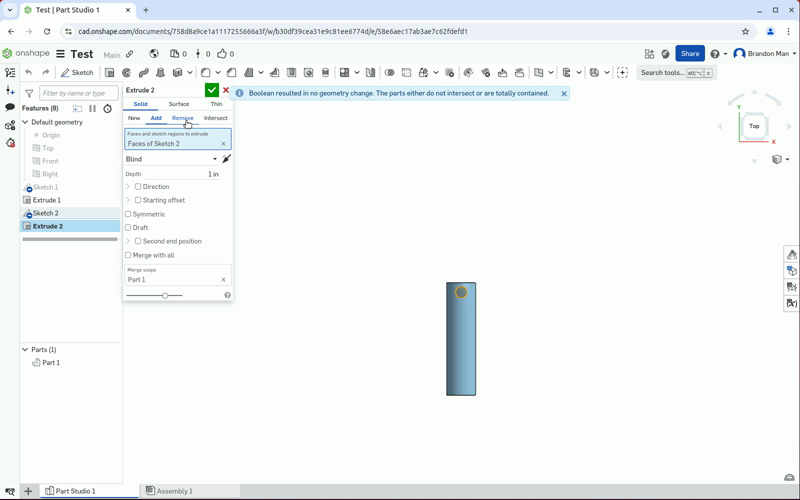
click(186, 120)
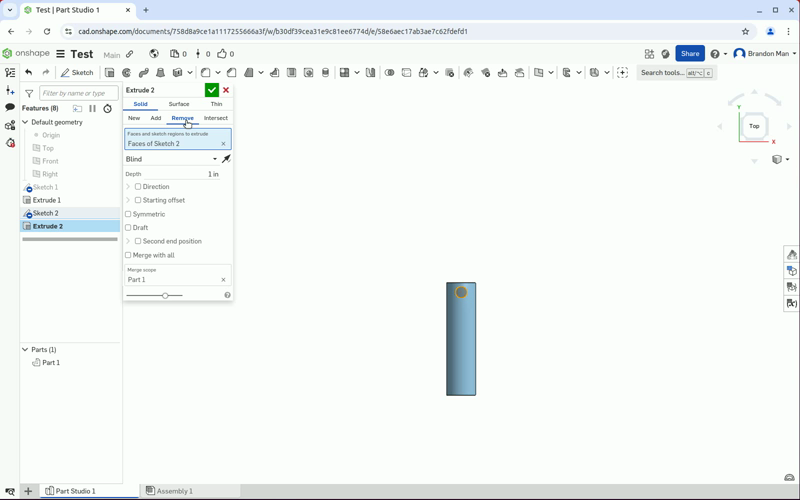
key(tab, 4)
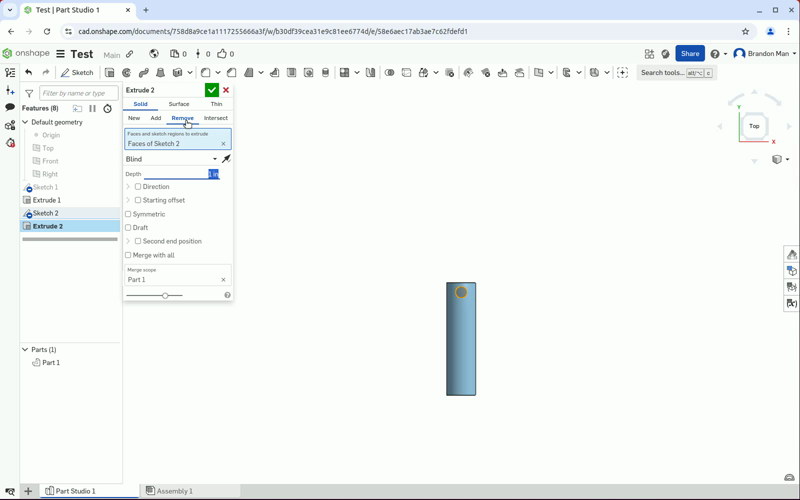
text(-15.405)
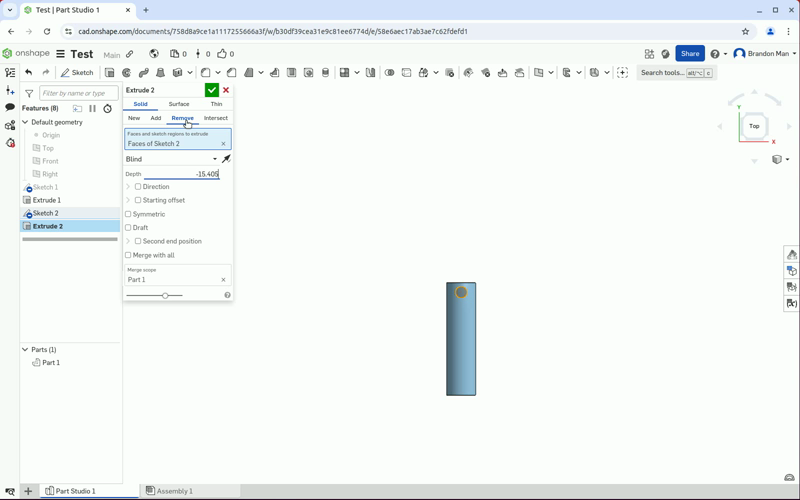
key(tab, 6)
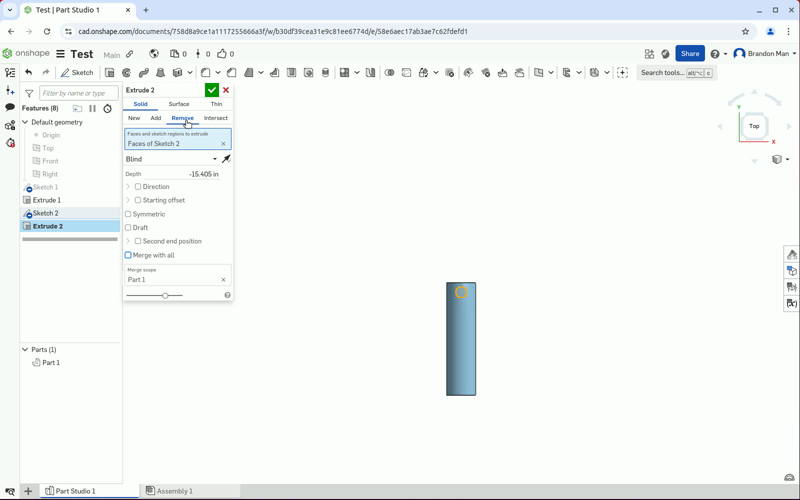
key(space)
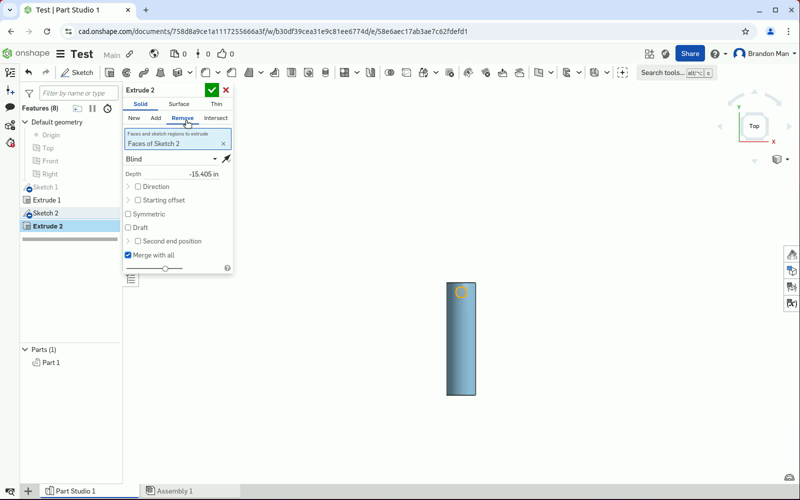
key(enter)
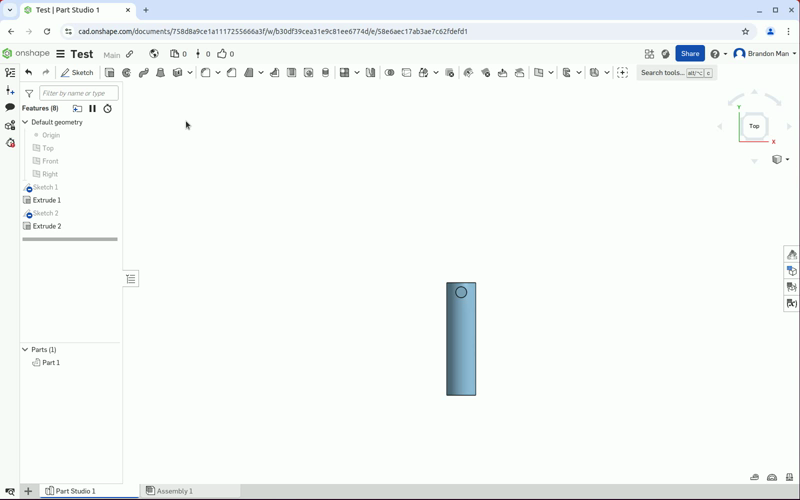
key(shift+h)
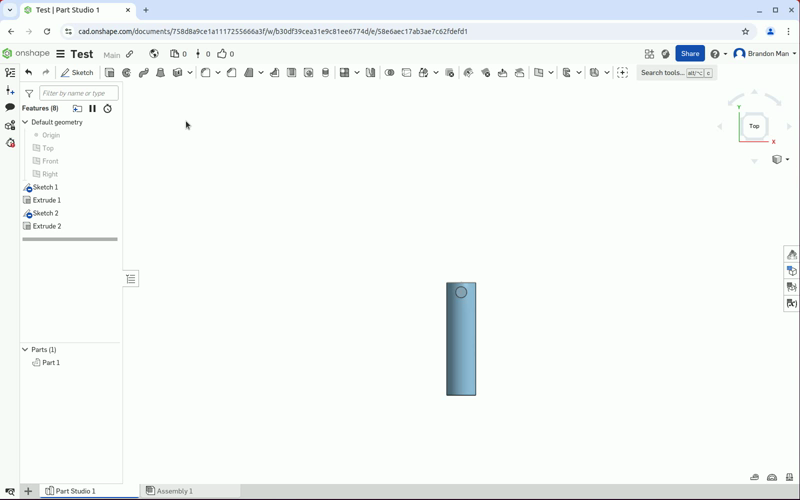
key(shift+h)
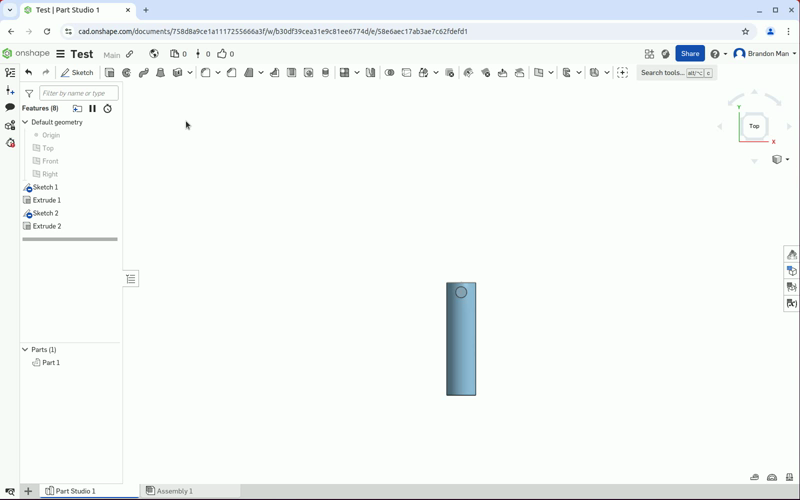
key(shift+7)
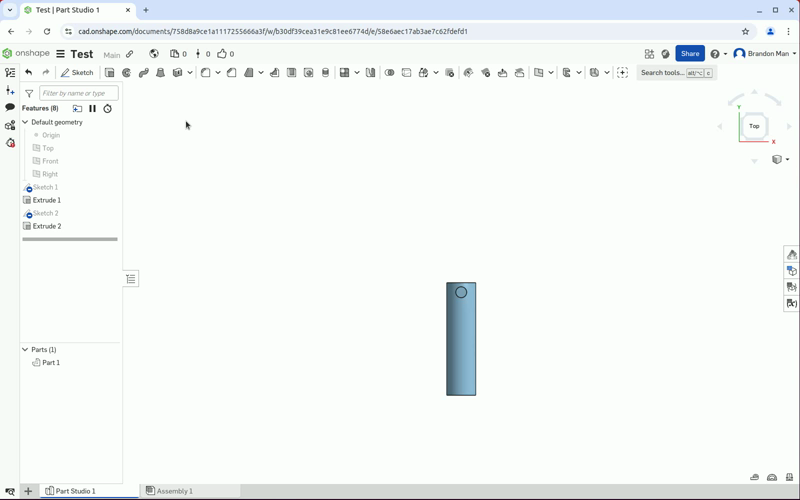
key(up, 3)
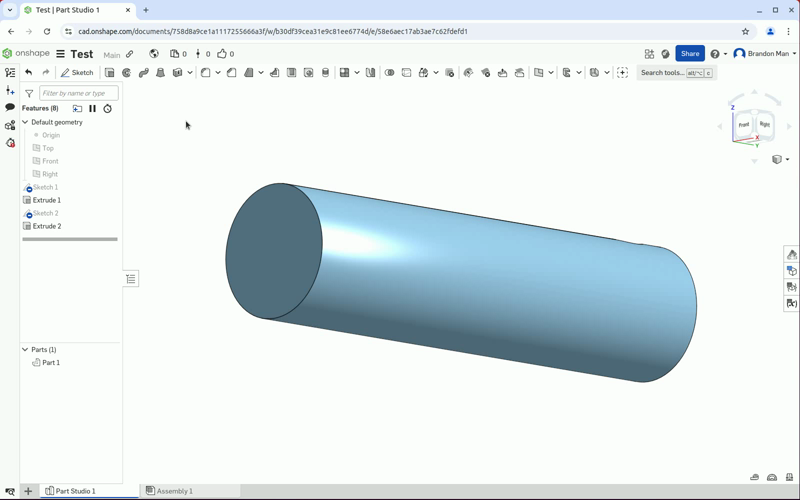
key(left, 3)
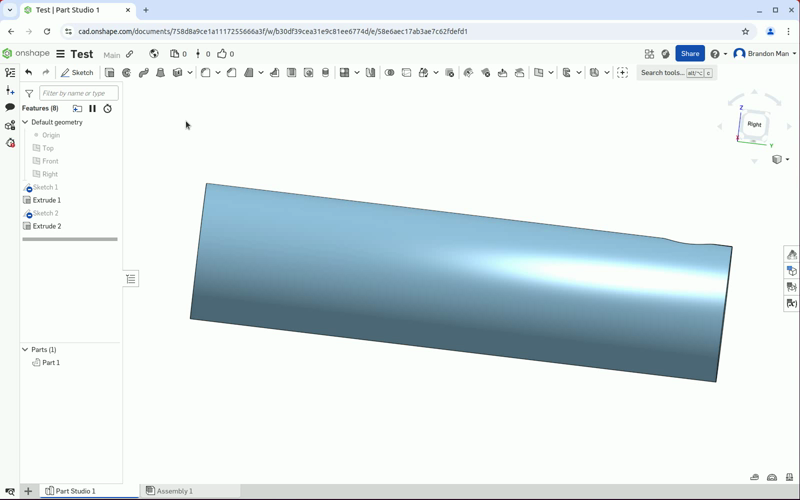
key(right, 3)
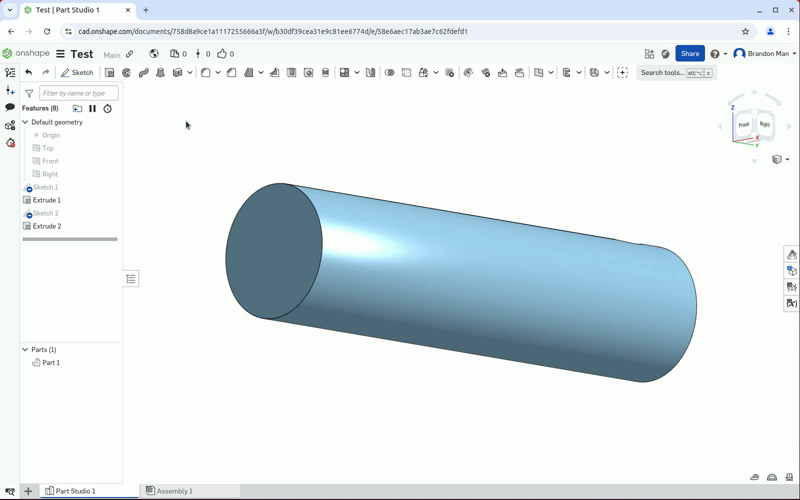
key(down, 3)
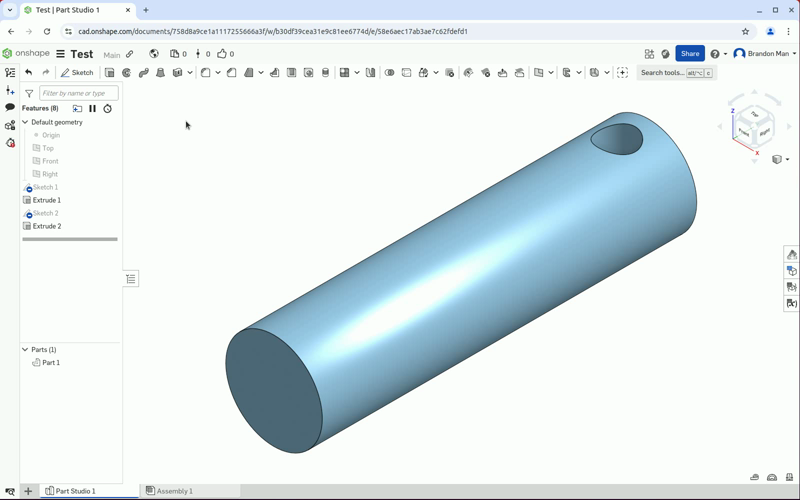
mouse_move(73, 189)
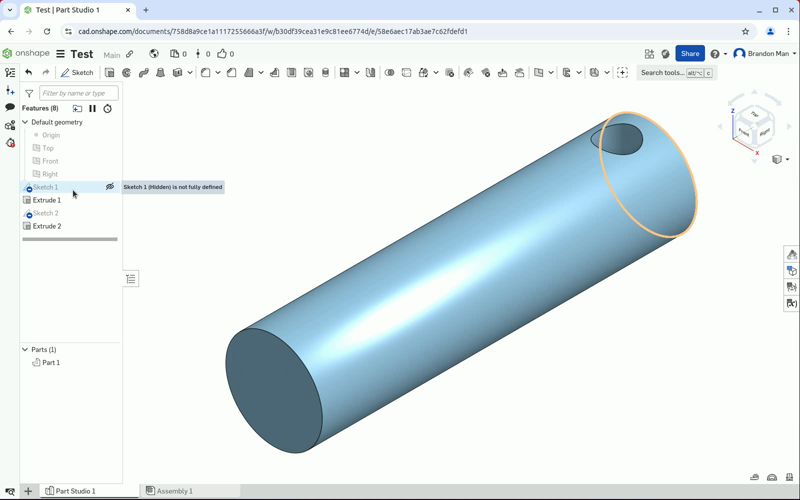
click(73, 189)